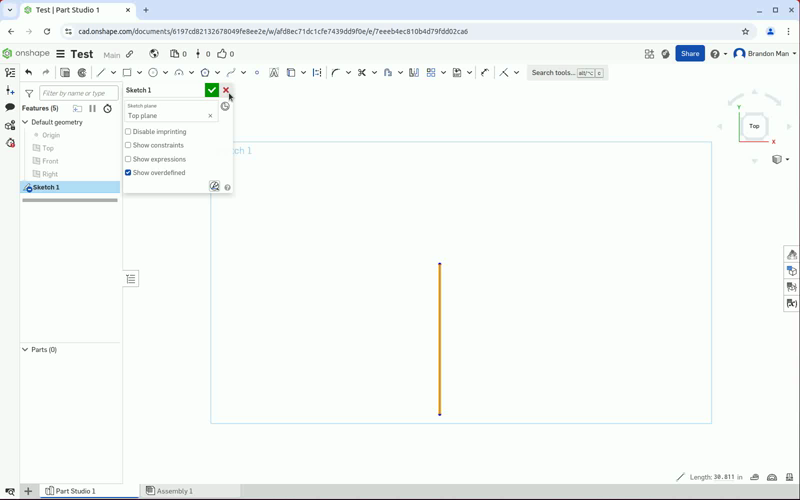
key(shift+h)
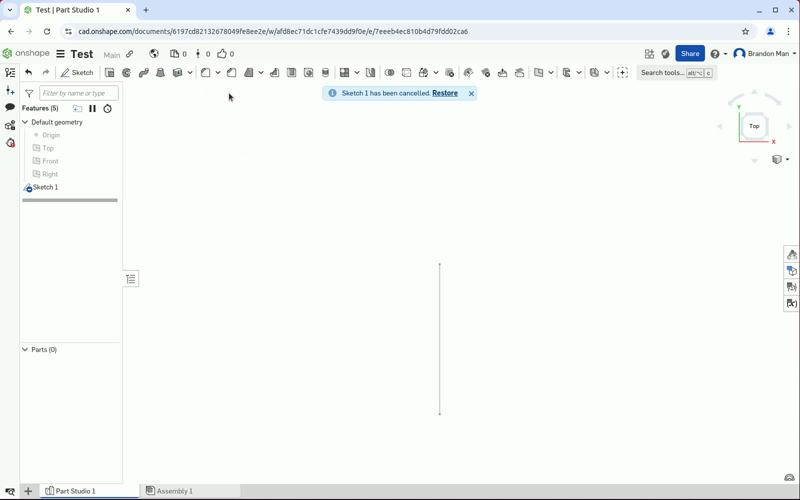
key(shift+s)
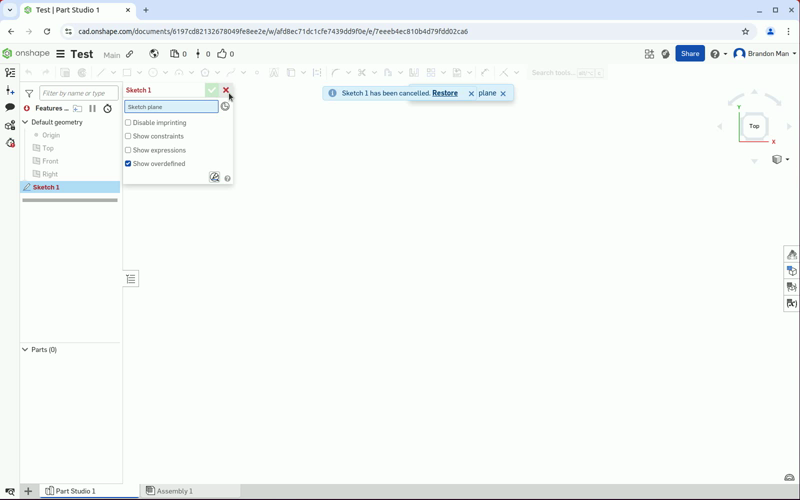
mouse_move(73, 150)
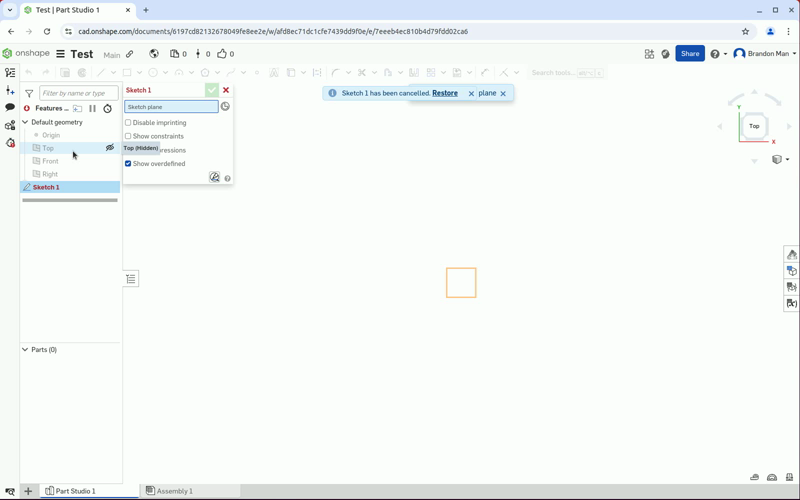
click(73, 150)
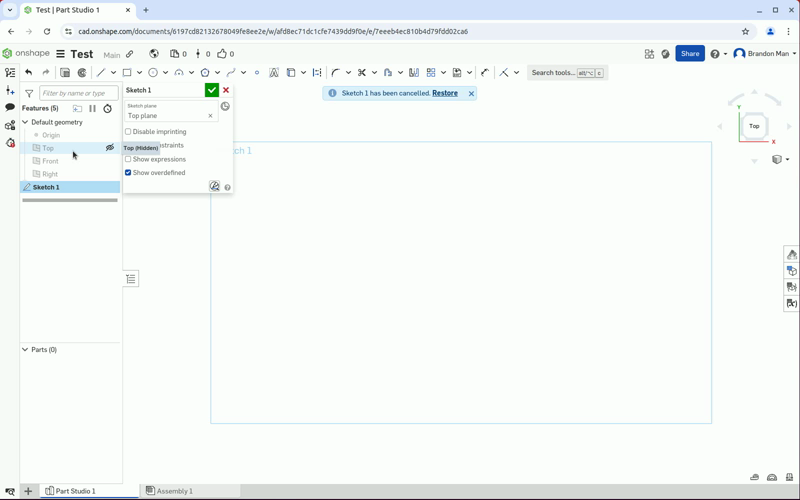
mouse_move(73, 352)
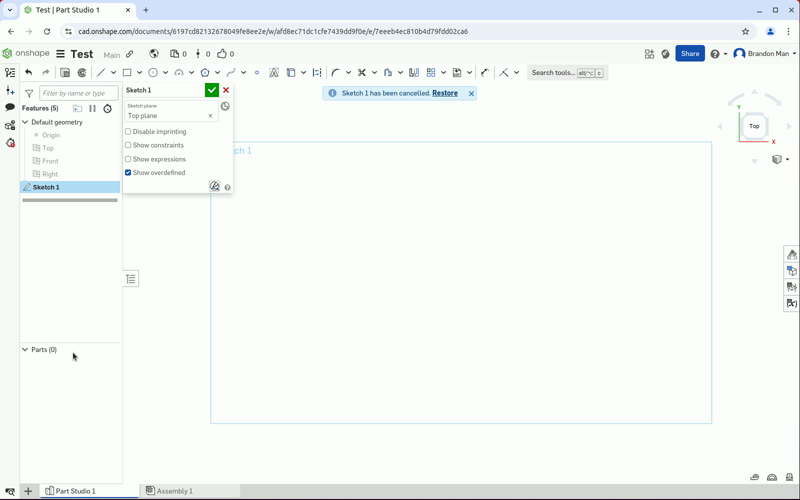
key(y)
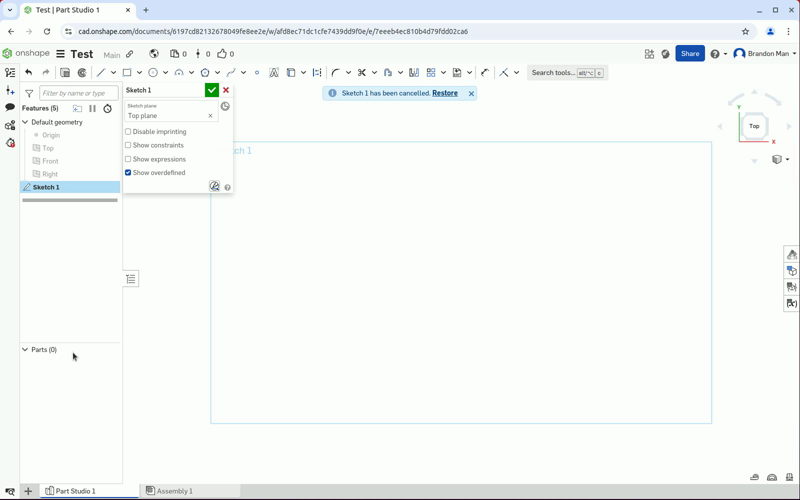
key(l)
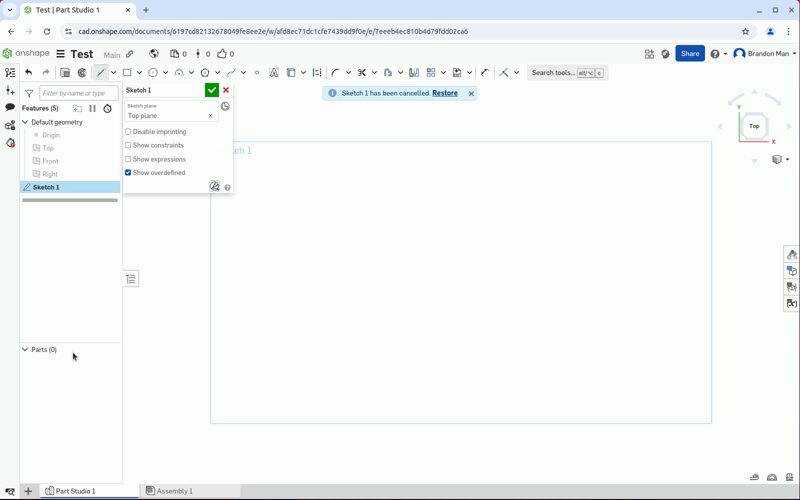
key_down(shift)
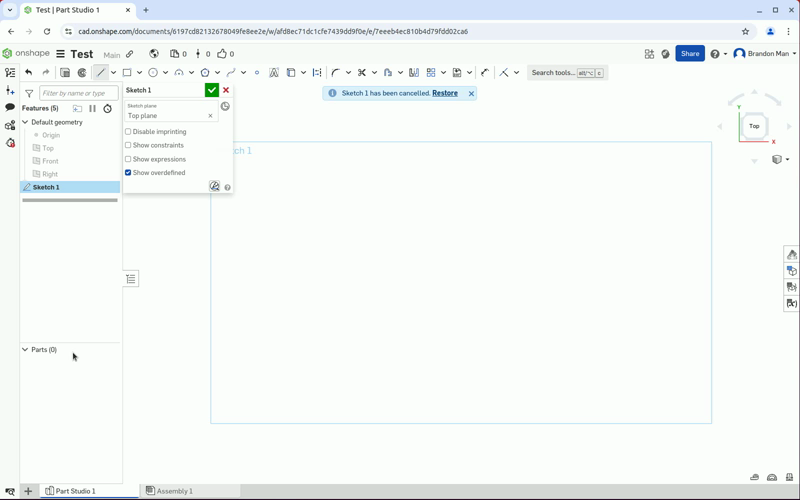
mouse_move(348, 309)
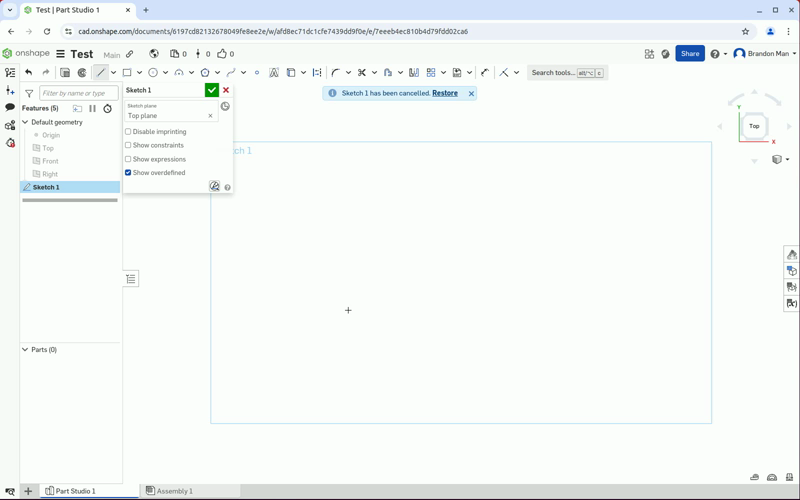
click(348, 309)
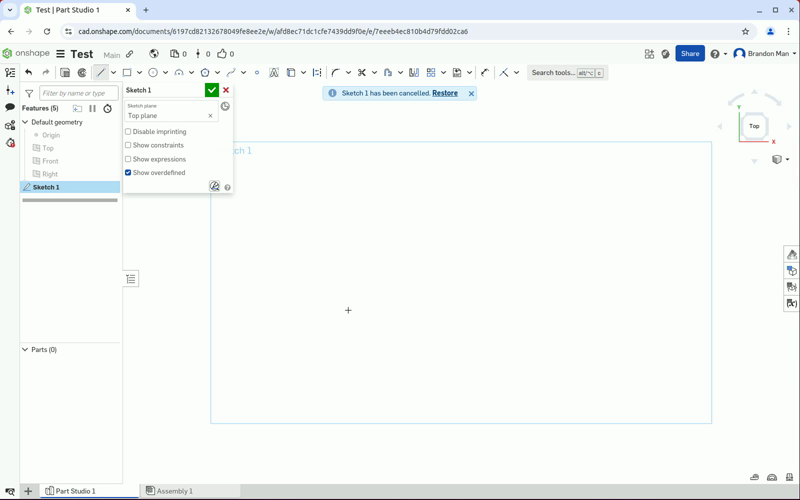
key_up(shift)
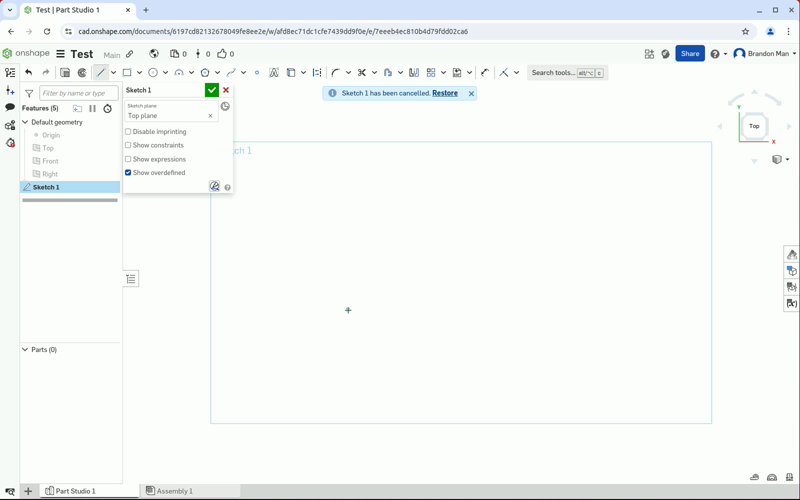
key_down(shift)
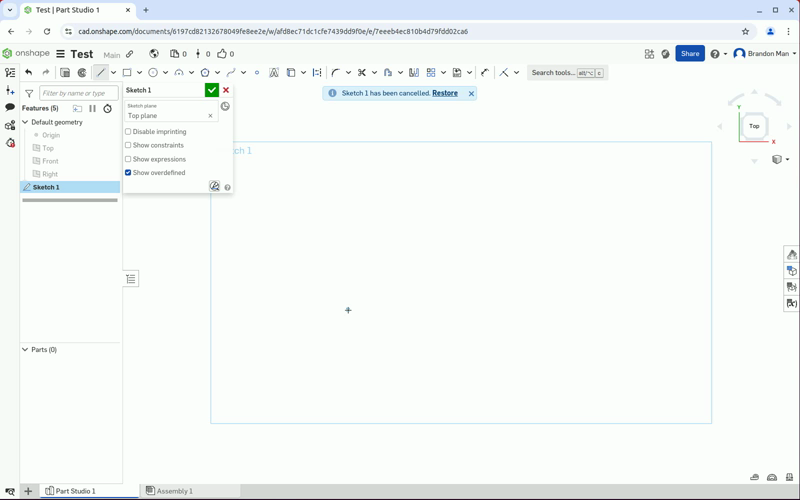
mouse_move(378, 309)
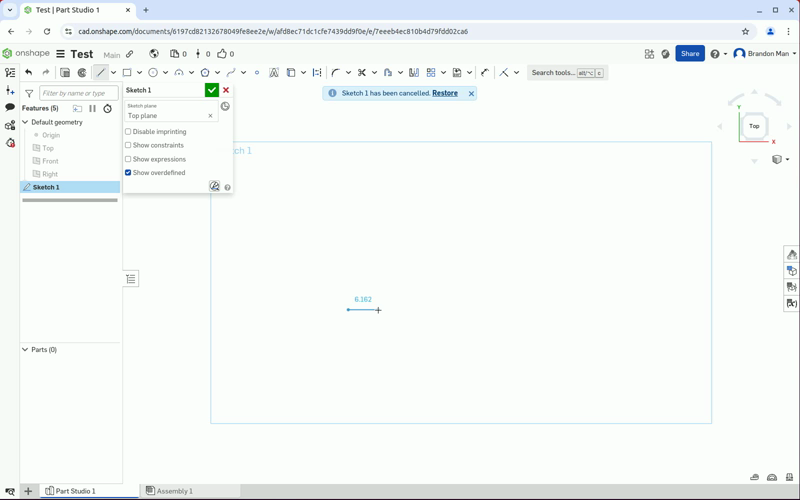
mouse_move(366, 309)
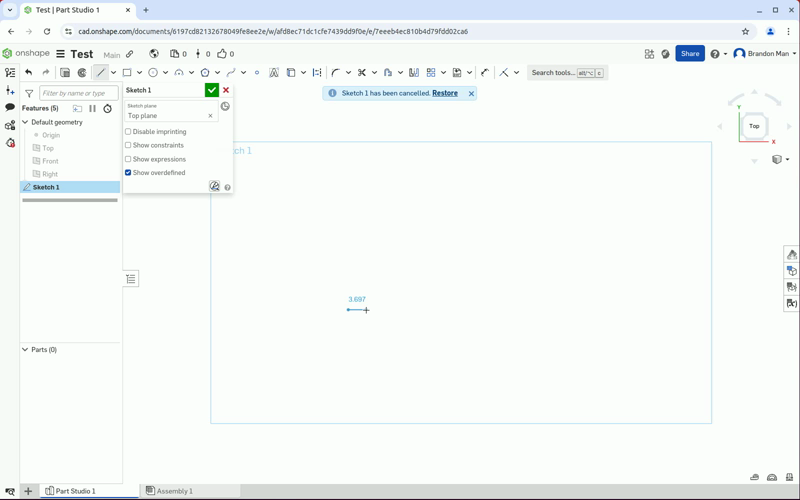
click(366, 309)
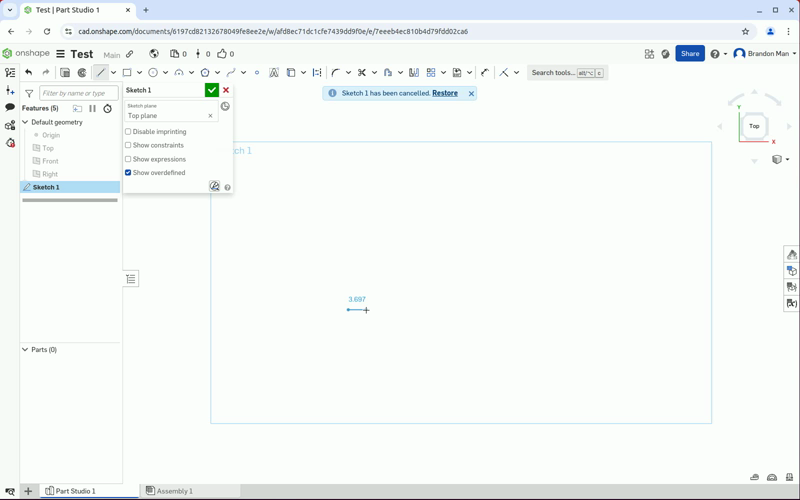
key_up(shift)
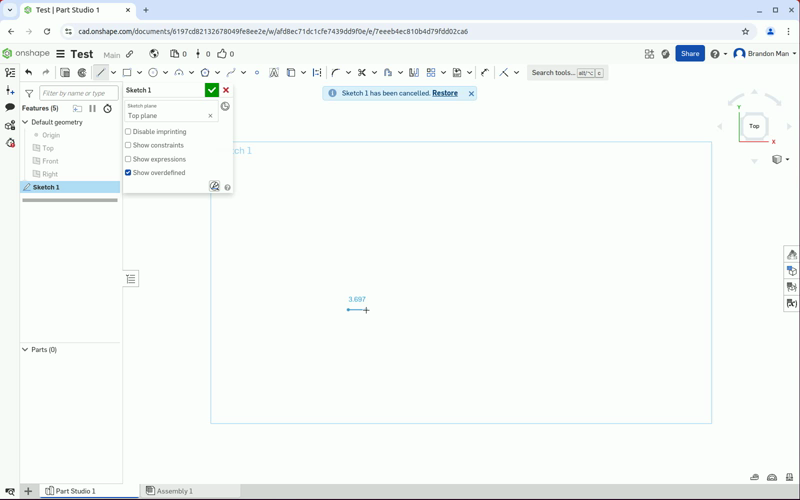
key_down(shift)
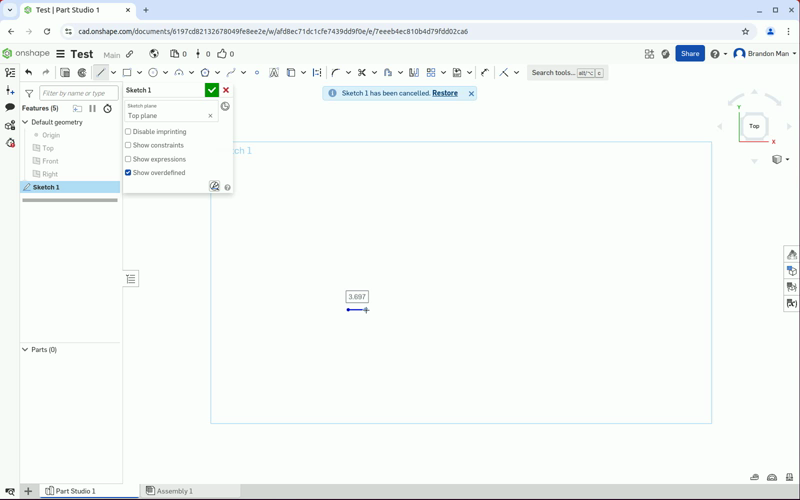
mouse_move(366, 239)
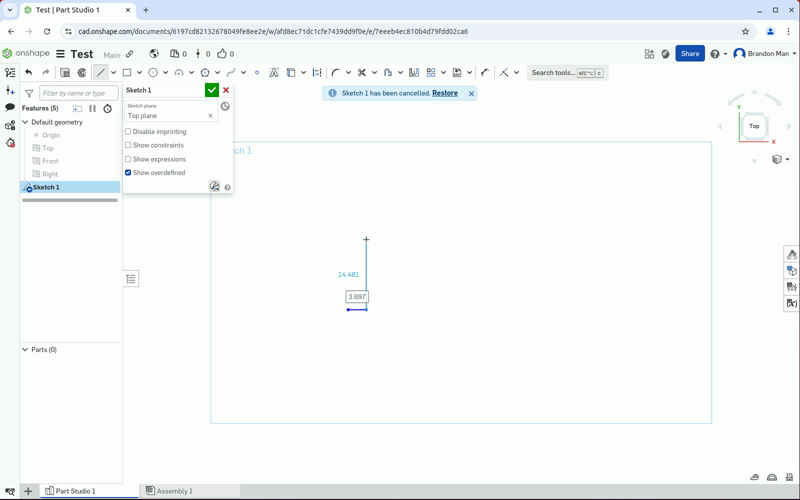
click(366, 239)
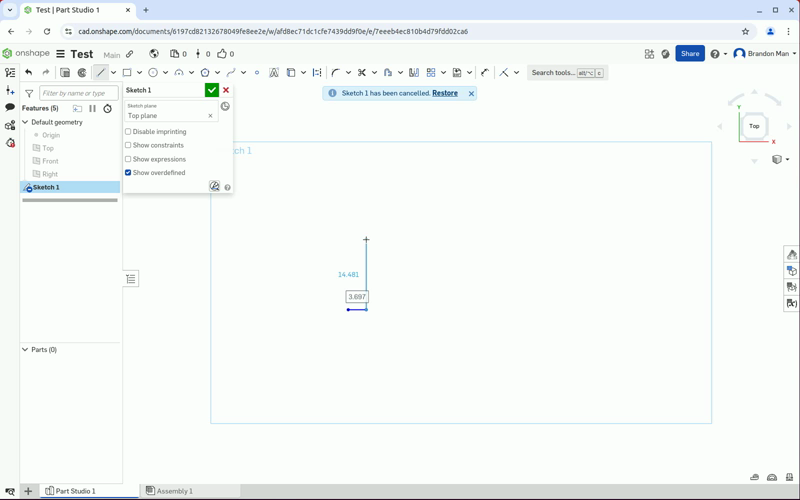
key_up(shift)
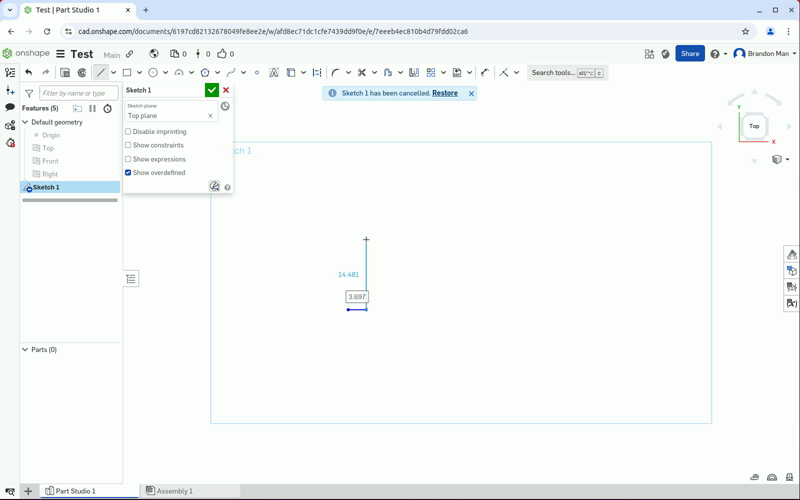
key_down(shift)
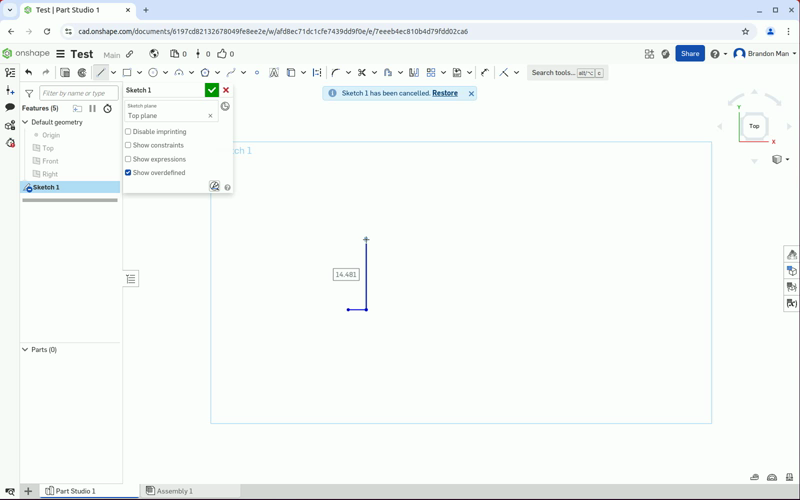
mouse_move(396, 239)
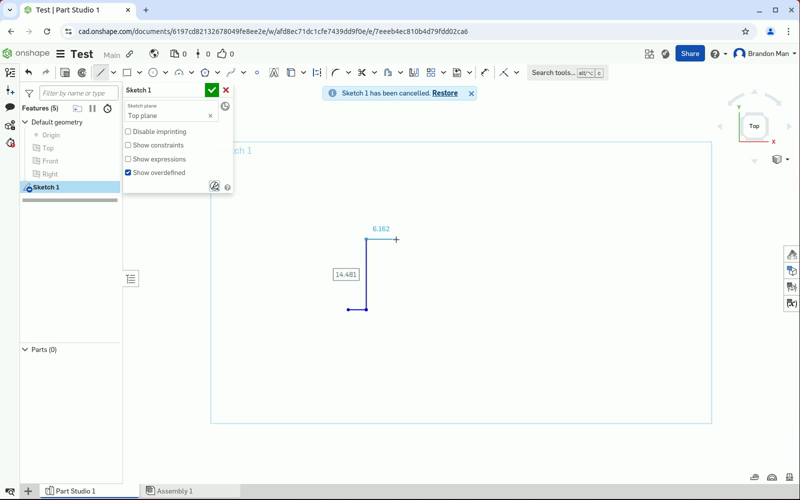
mouse_move(348, 239)
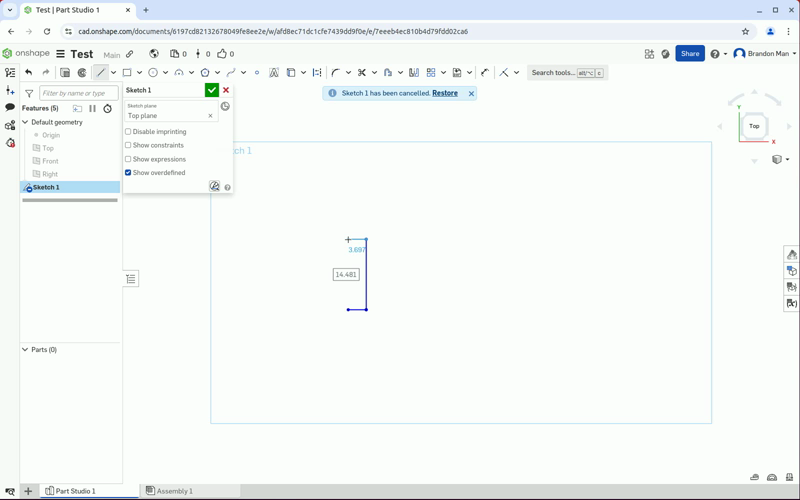
click(348, 239)
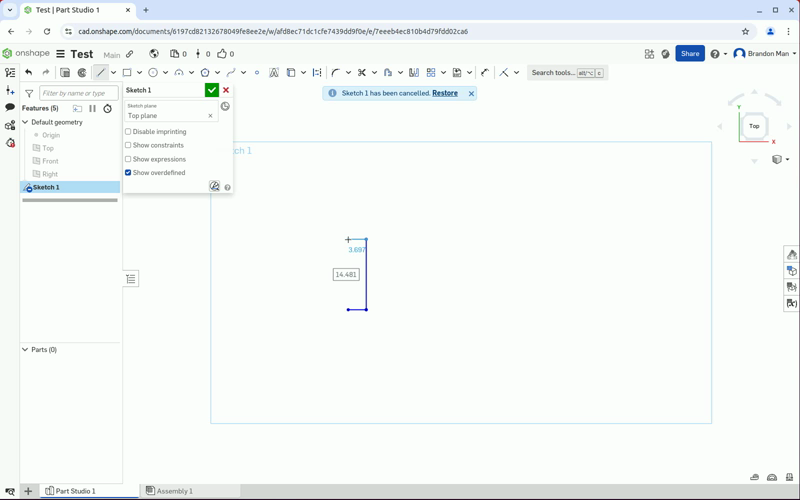
key_up(shift)
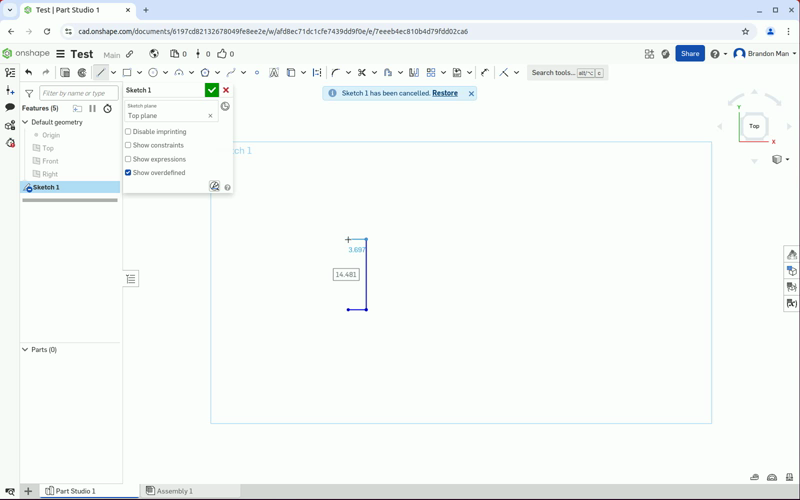
key_down(shift)
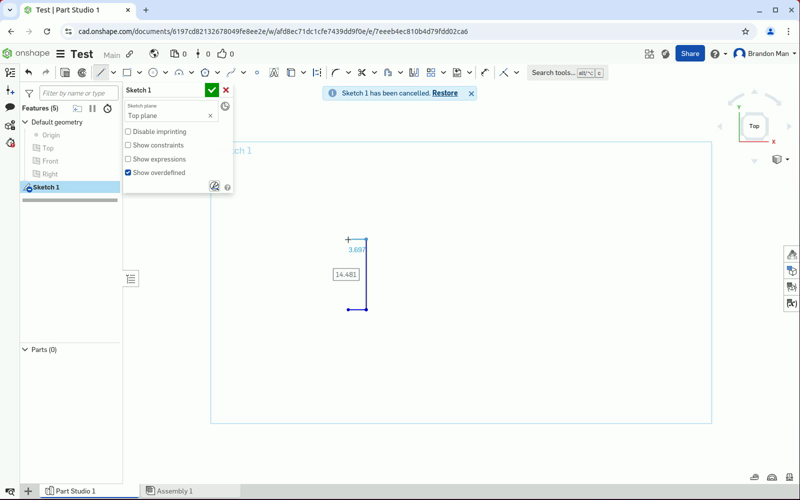
mouse_move(348, 309)
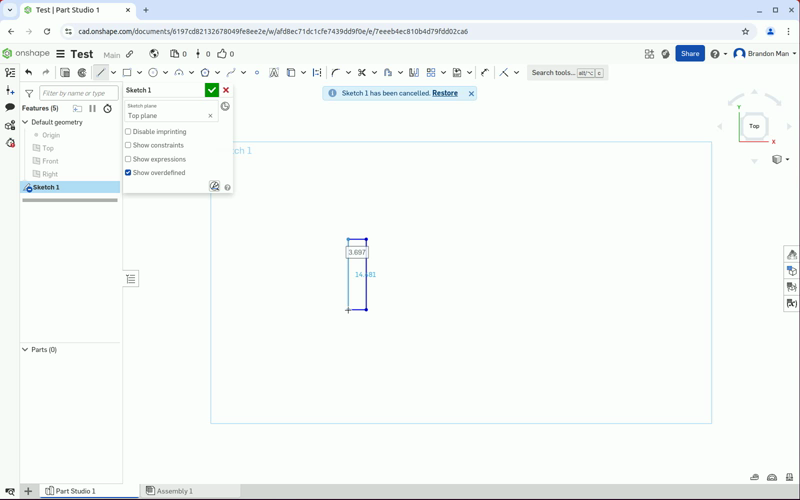
key_up(shift)
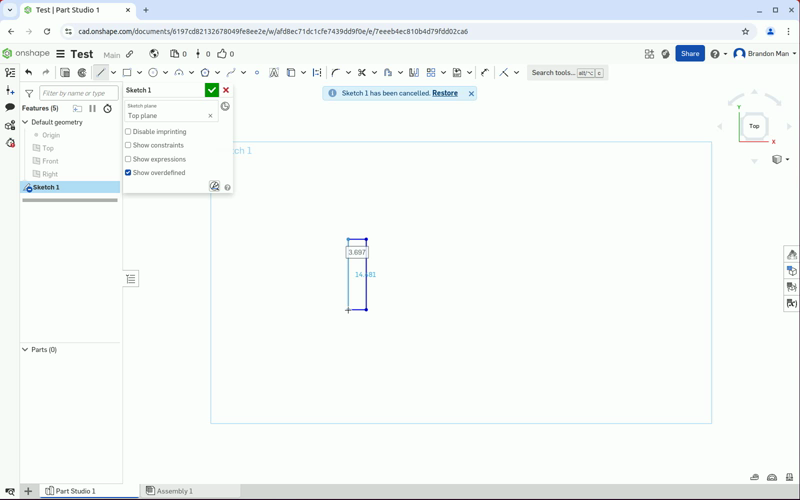
click(348, 309)
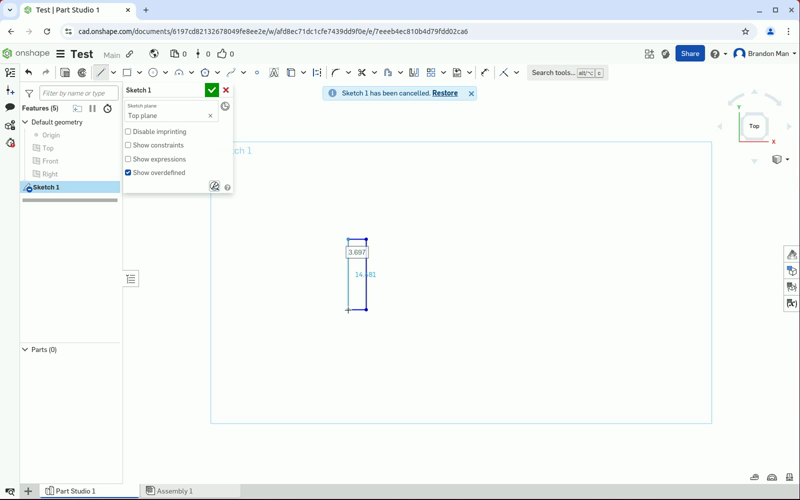
key(esc)
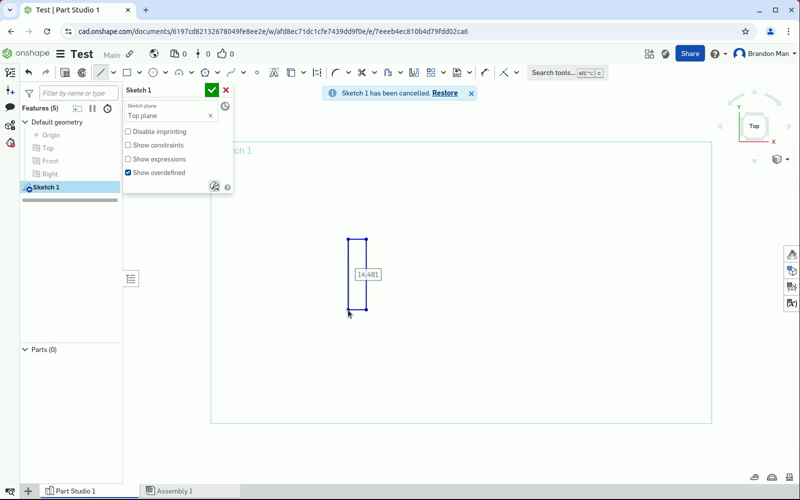
mouse_move(354, 244)
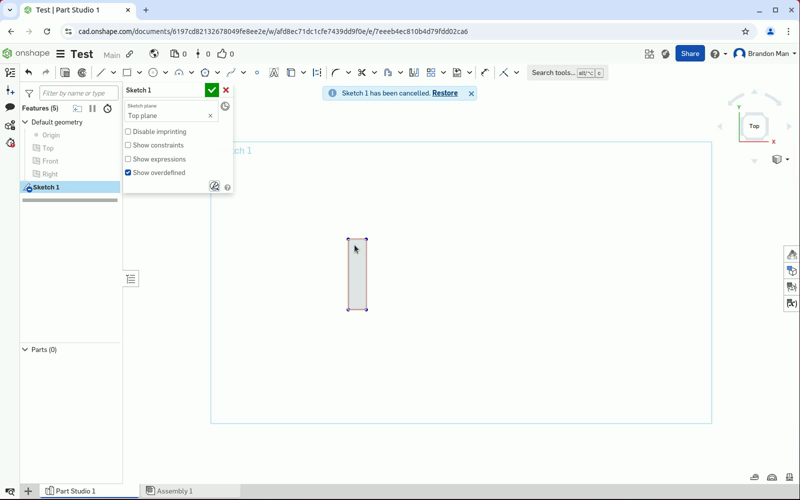
scroll(6)
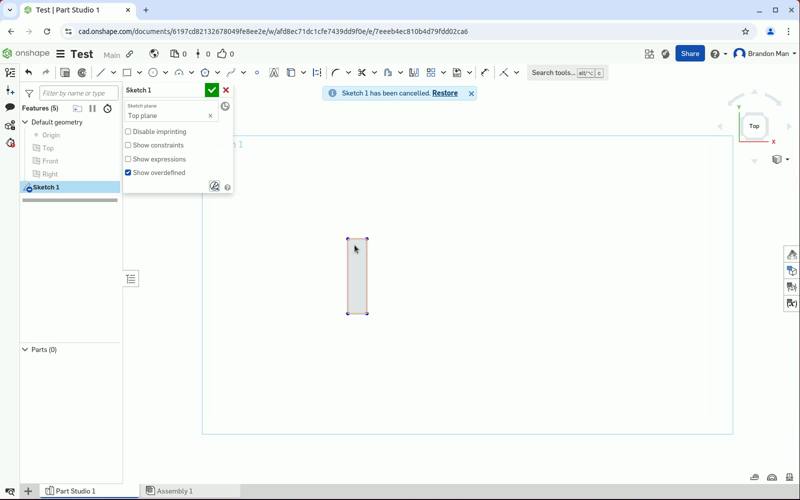
scroll(6)
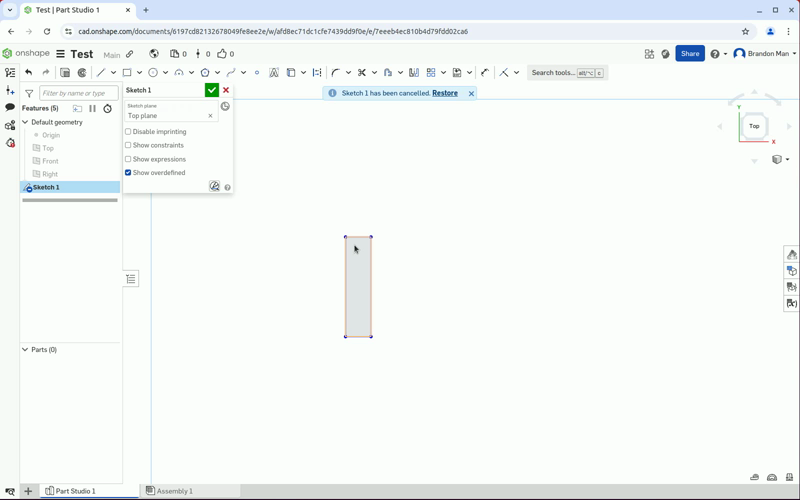
scroll(6)
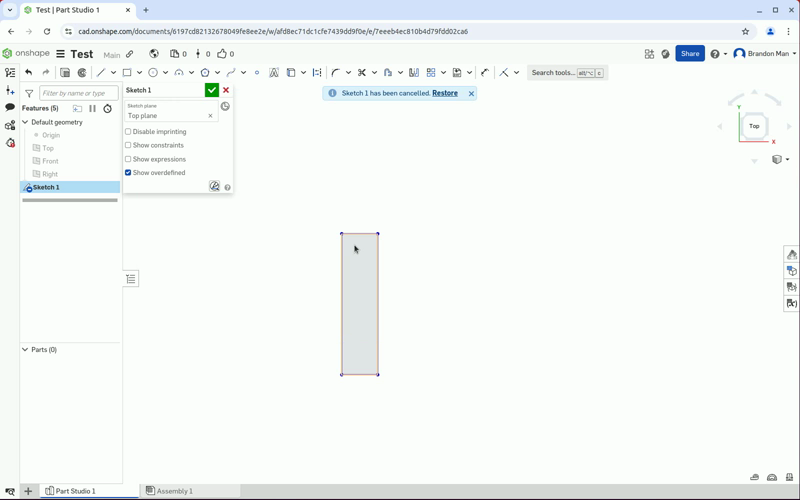
scroll(6)
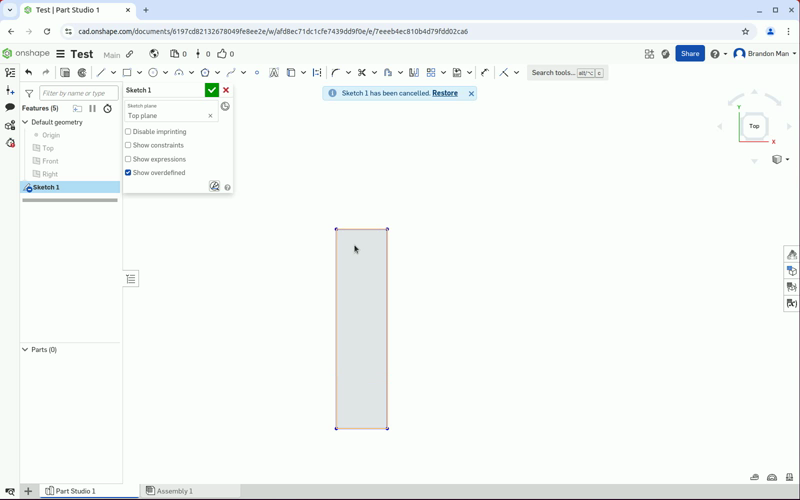
scroll(6)
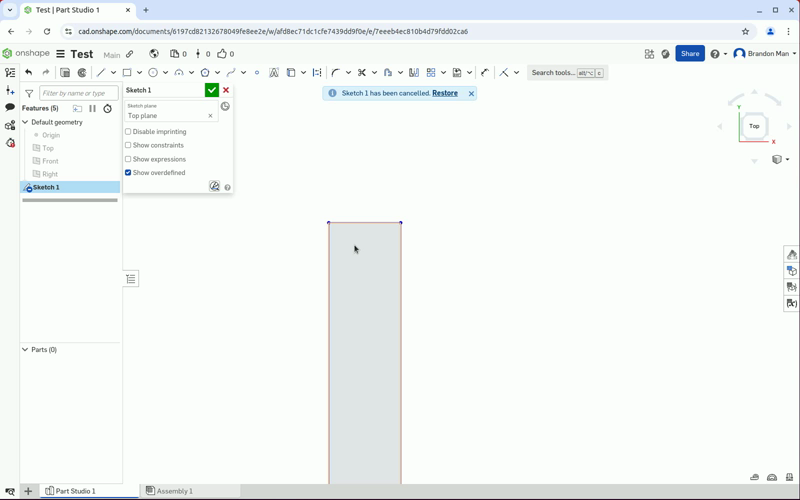
scroll(6)
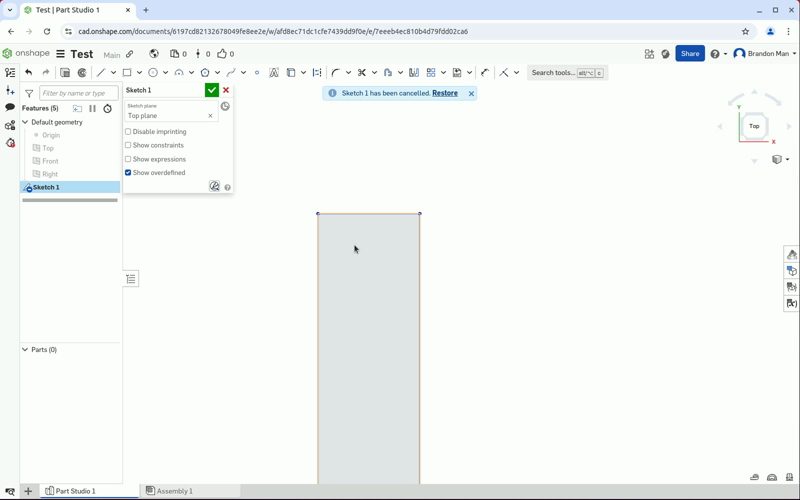
scroll(6)
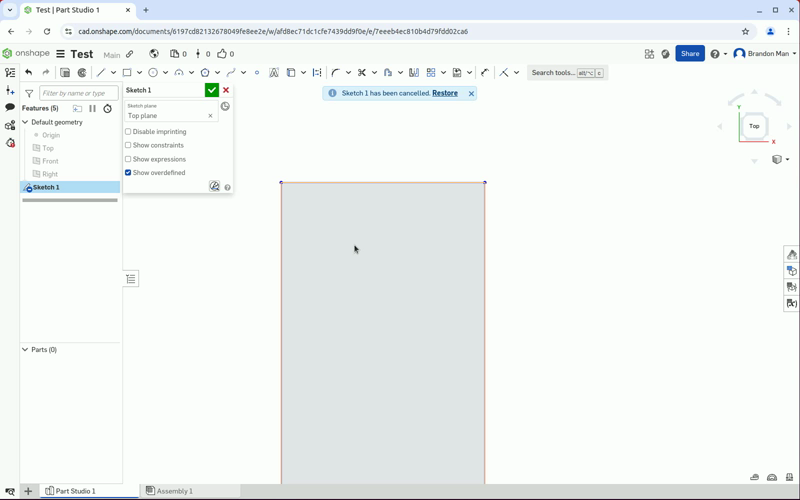
click(354, 244)
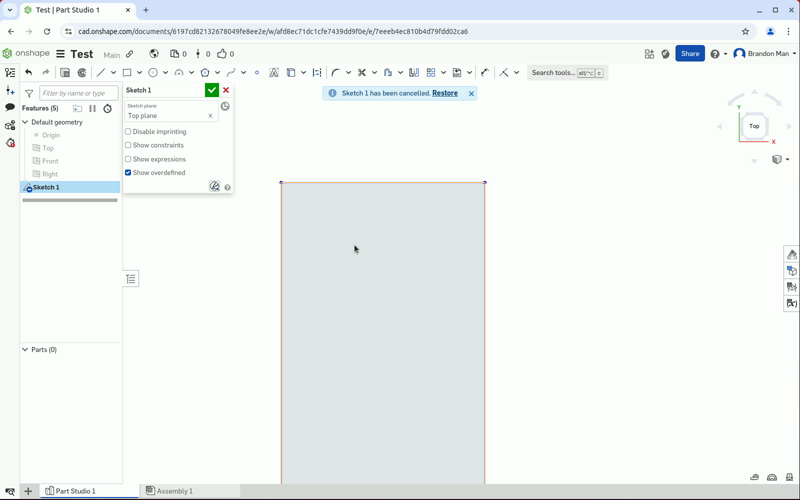
scroll(-6)
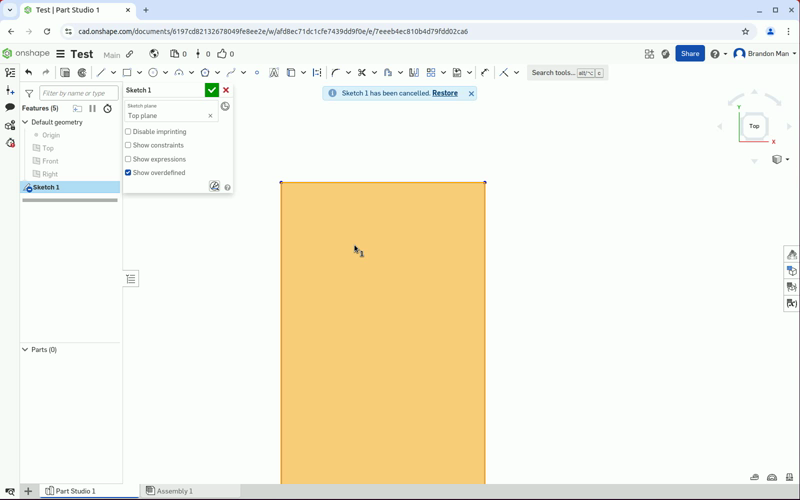
scroll(-6)
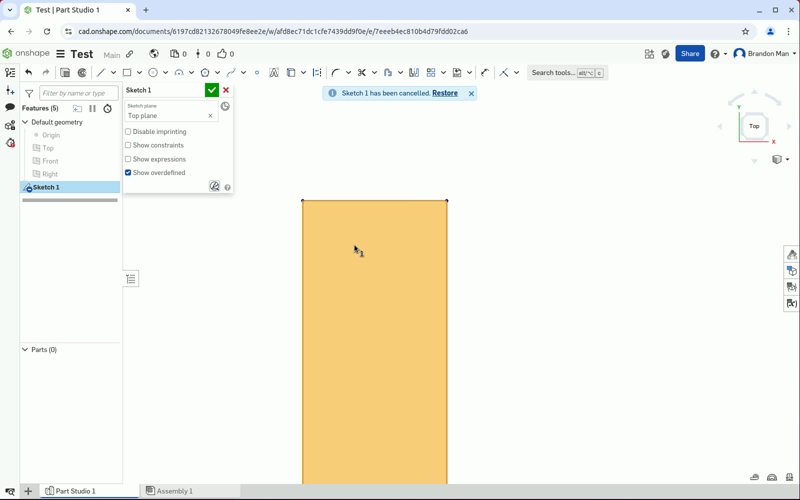
scroll(-6)
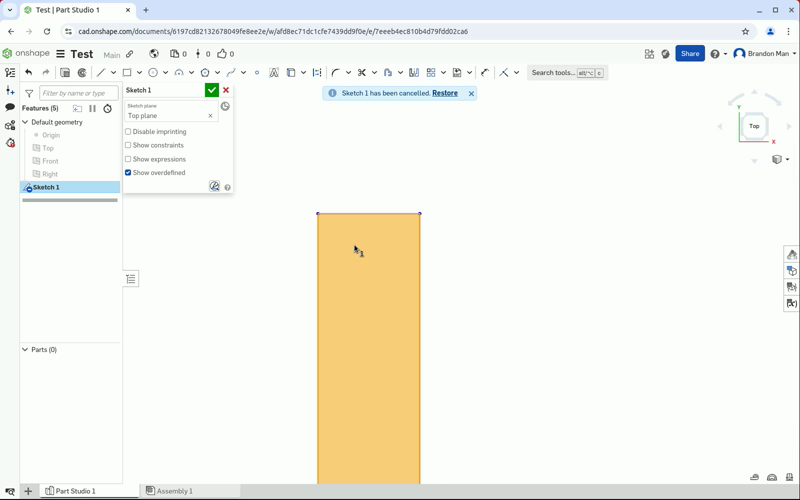
scroll(-6)
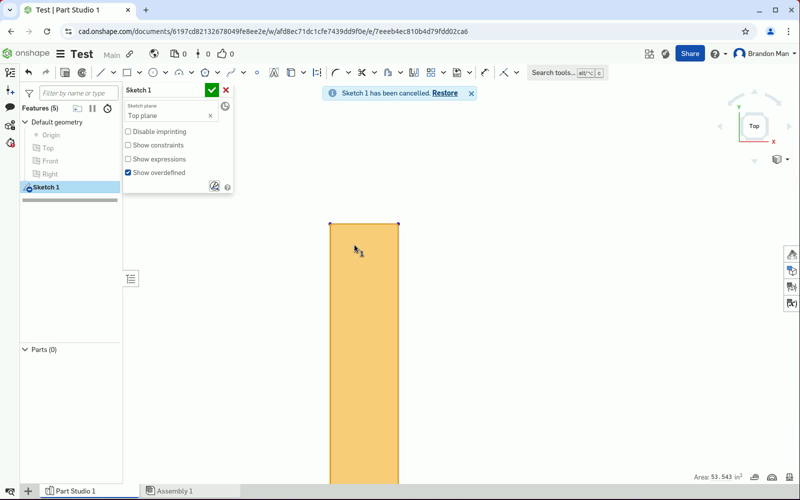
scroll(-6)
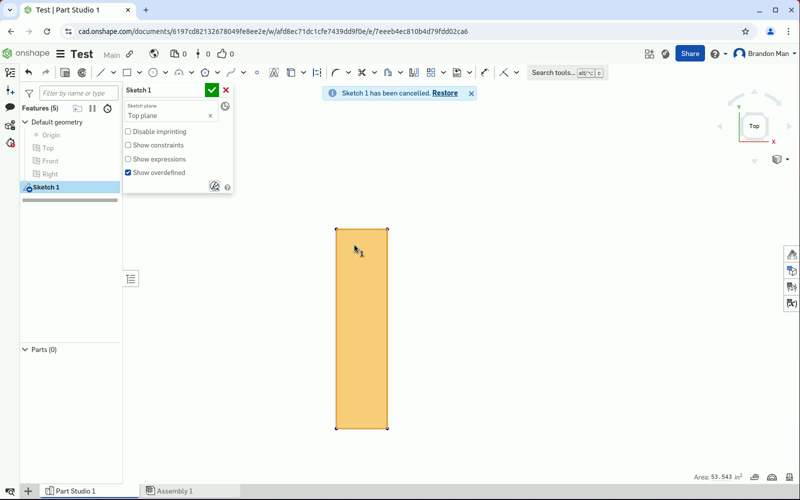
scroll(-6)
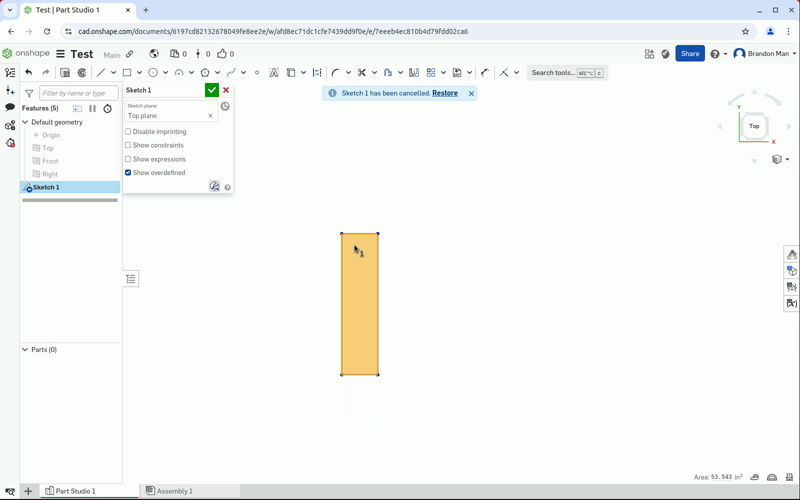
scroll(-6)
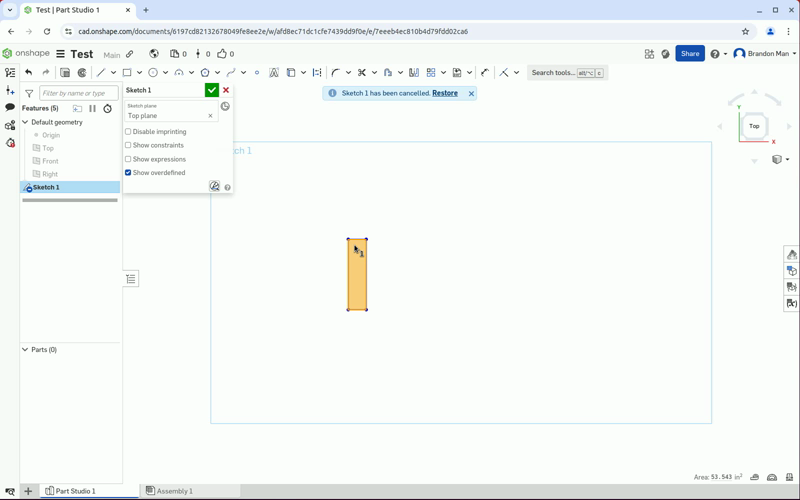
mouse_move(73, 352)
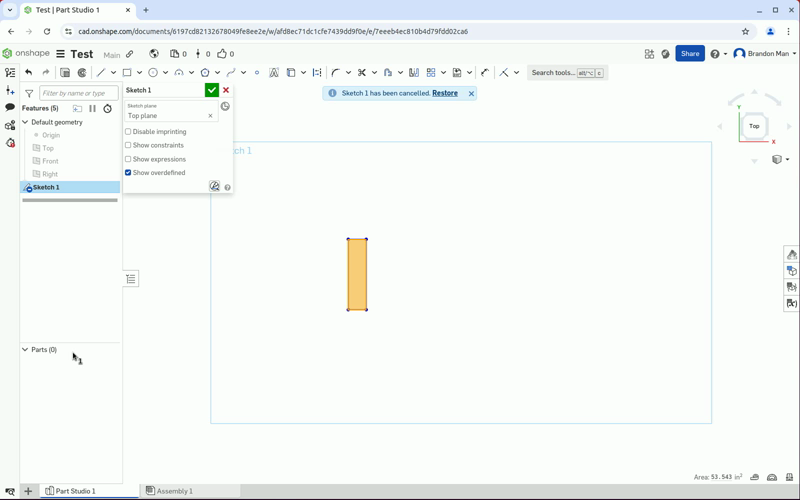
key(shift+y)
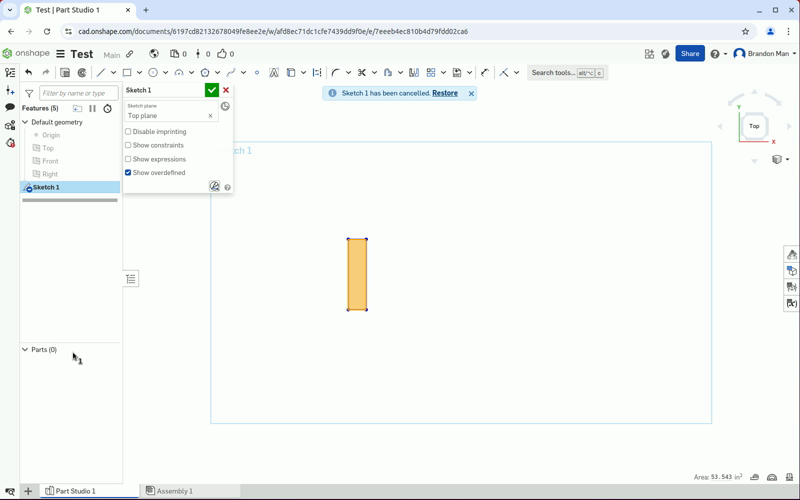
key(shift+e)
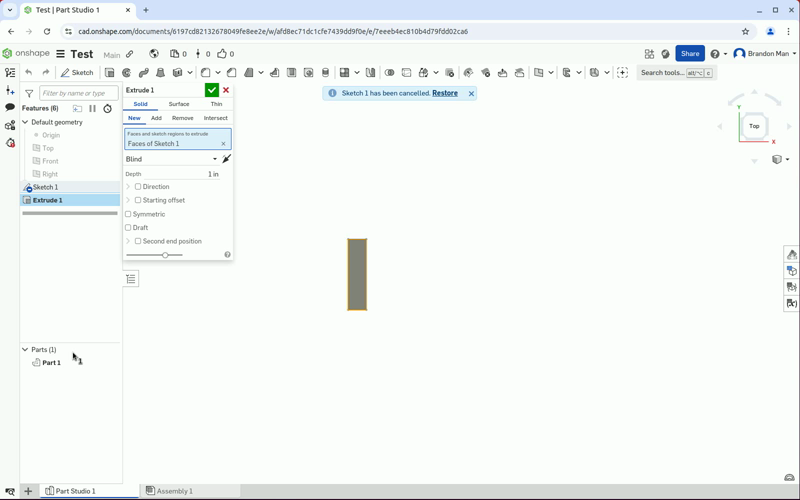
mouse_move(143, 106)
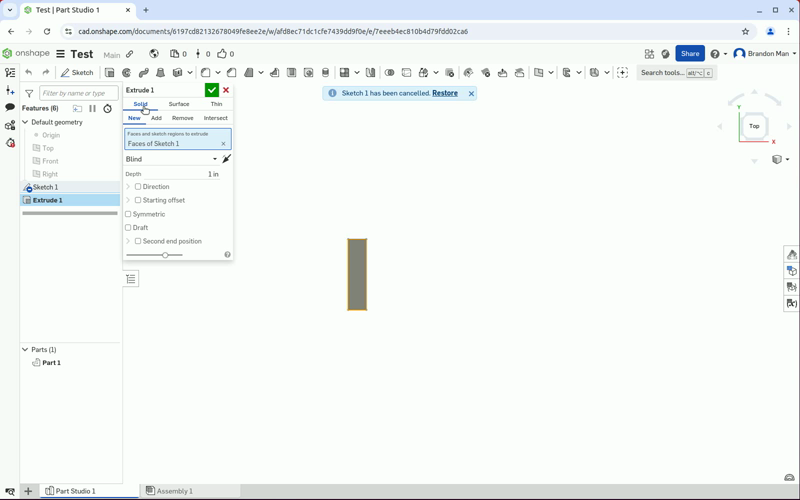
click(143, 106)
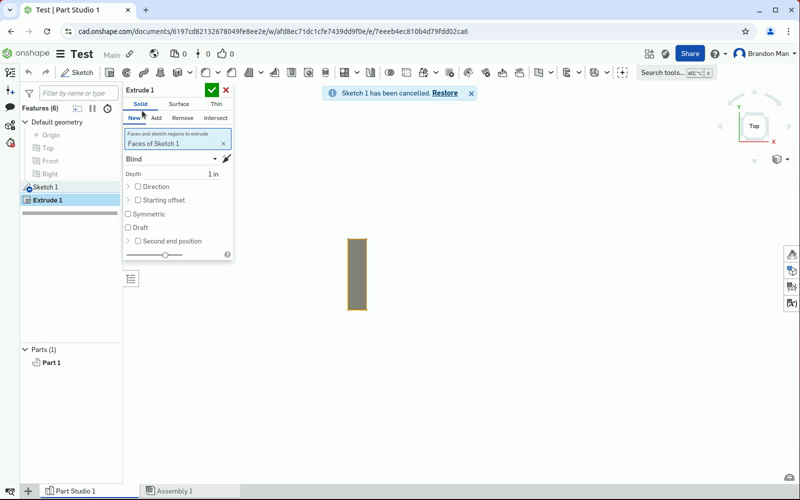
mouse_move(137, 120)
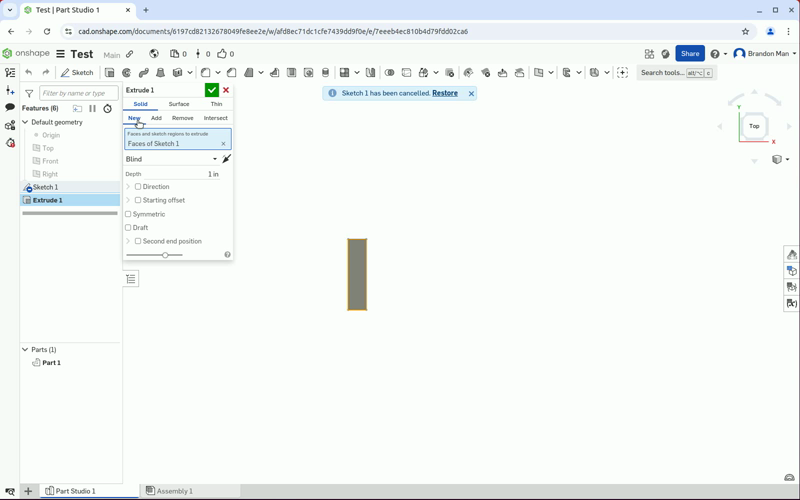
click(137, 120)
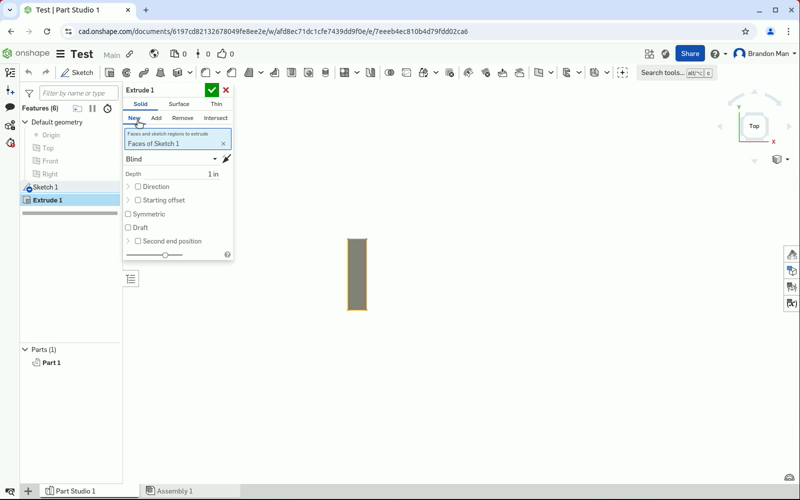
key(tab, 4)
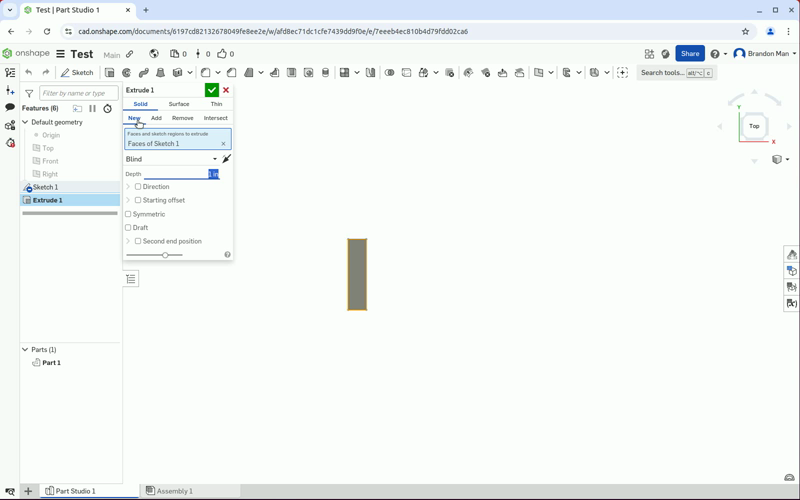
text(0.722)
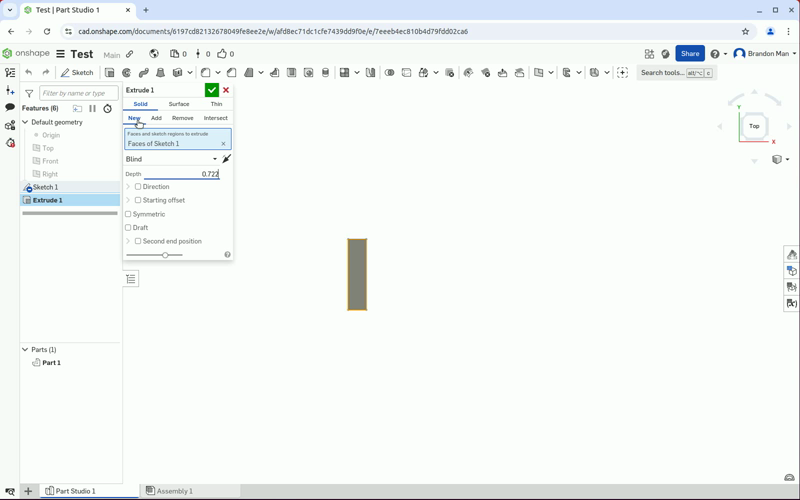
key(enter)
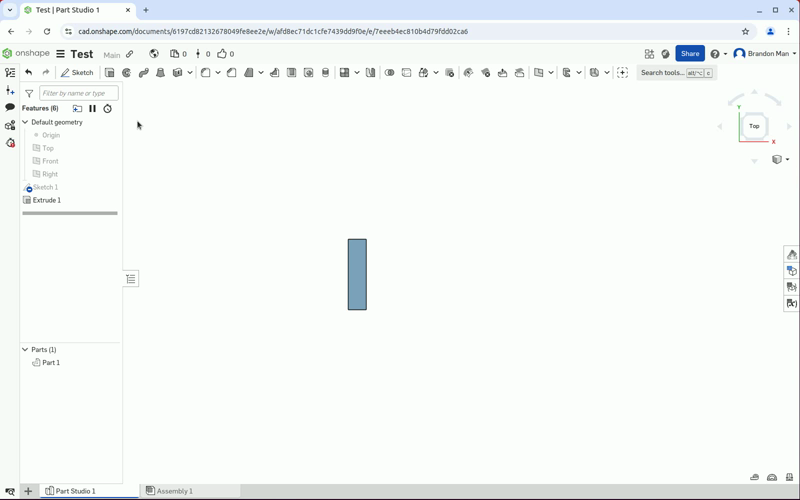
key(shift+h)
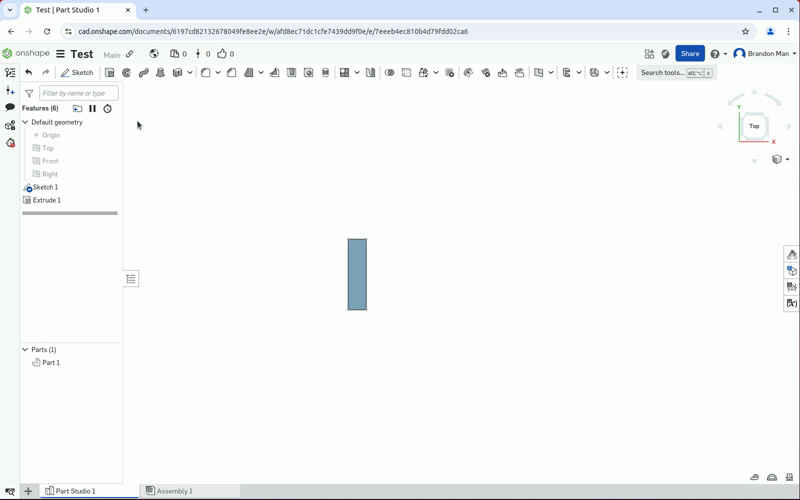
key(shift+h)
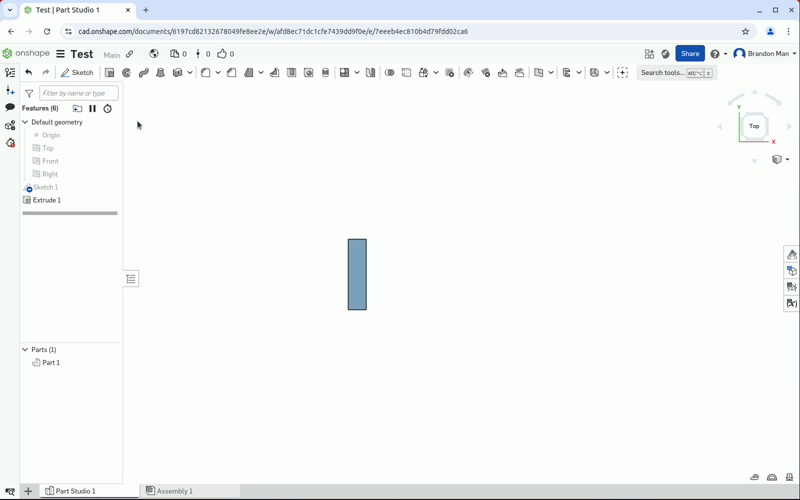
mouse_move(73, 189)
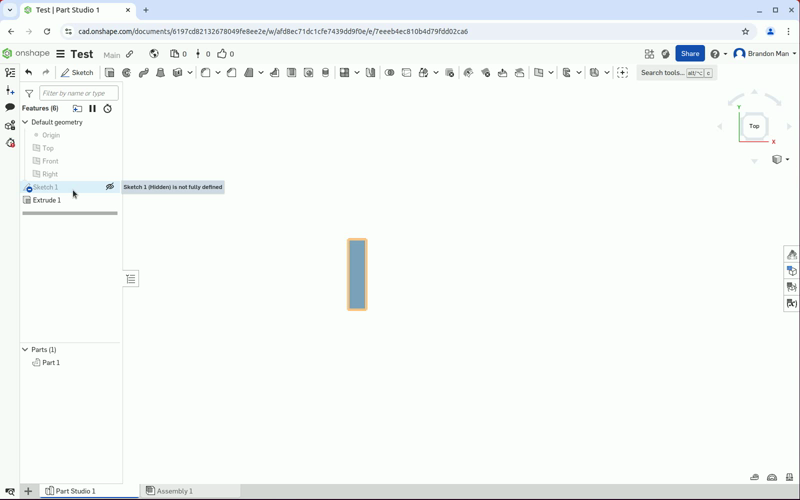
click(73, 189)
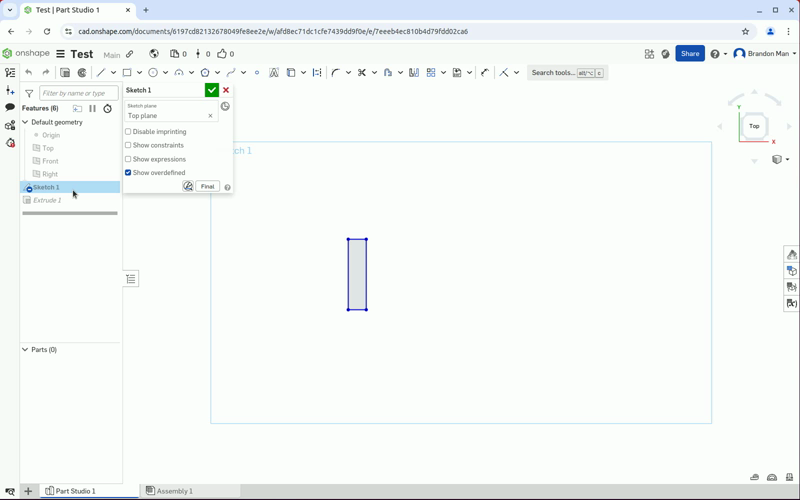
mouse_move(229, 92)
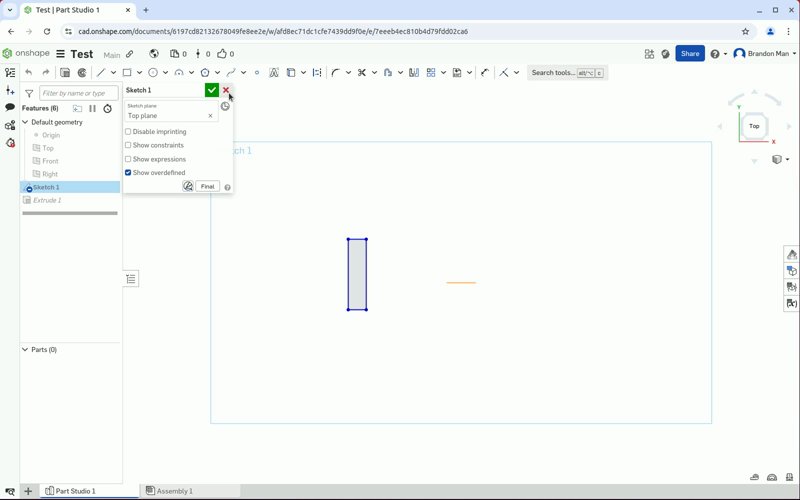
click(229, 92)
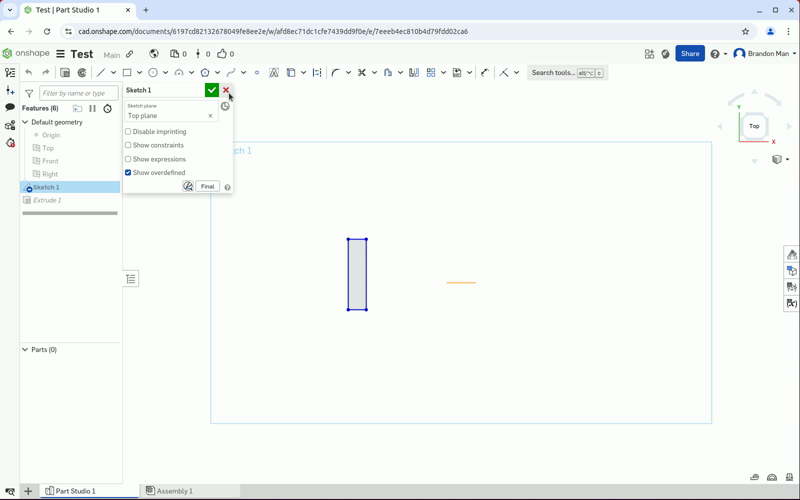
key(shift+s)
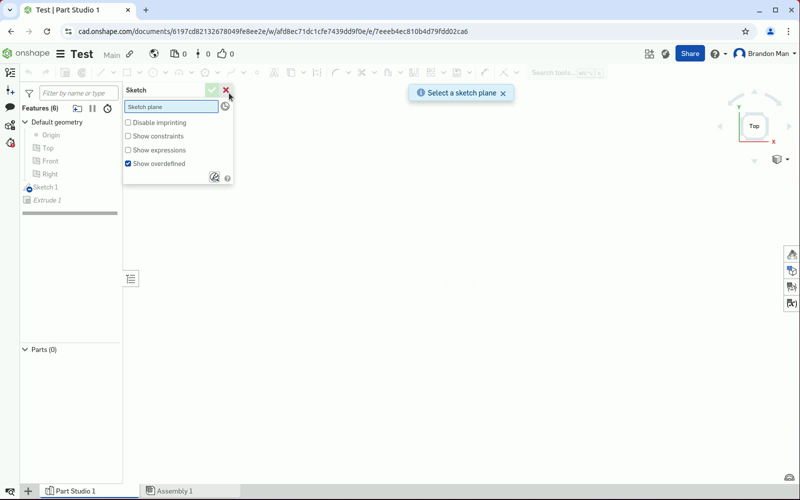
mouse_move(73, 150)
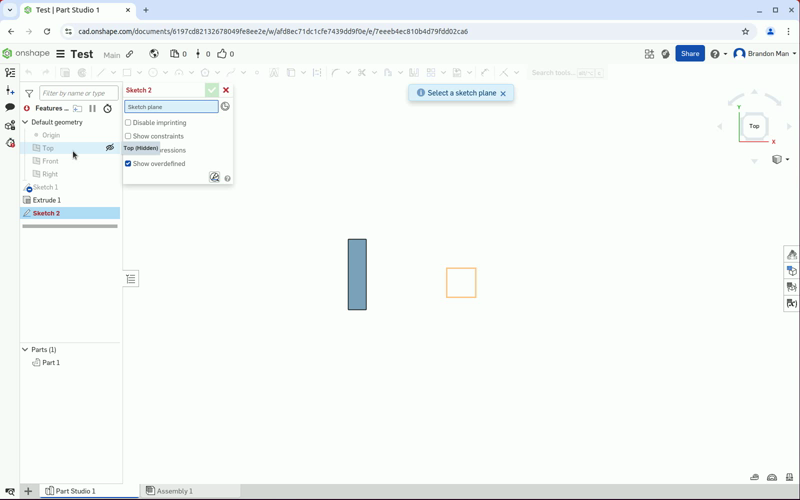
click(73, 150)
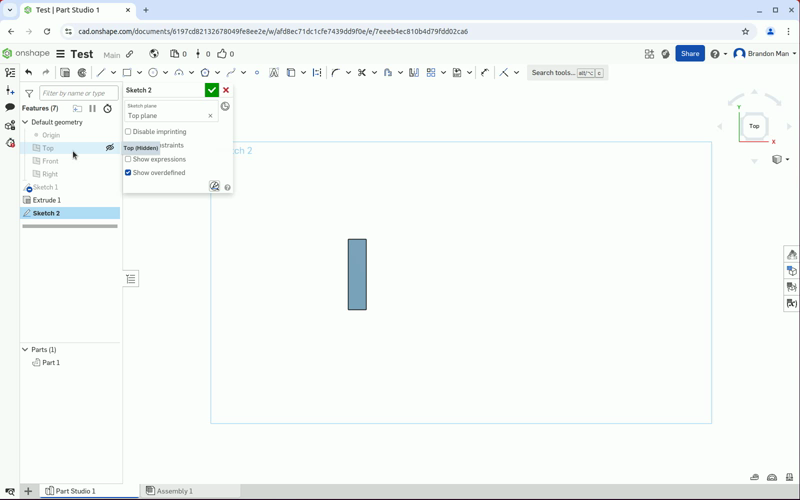
mouse_move(73, 352)
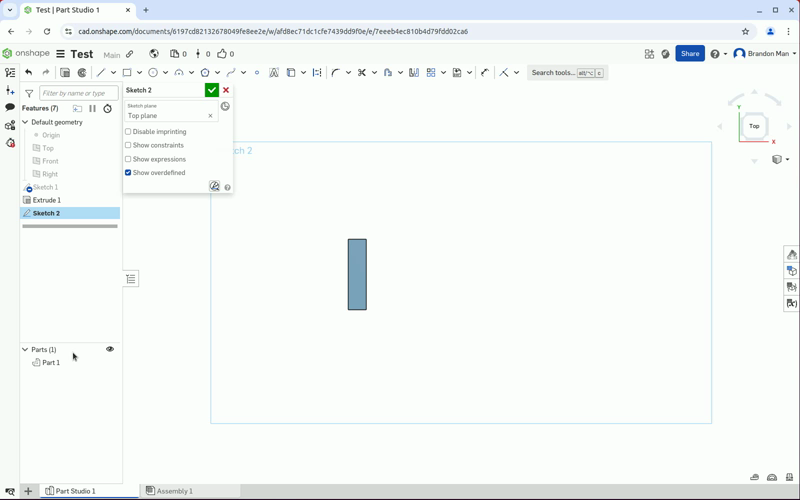
key(y)
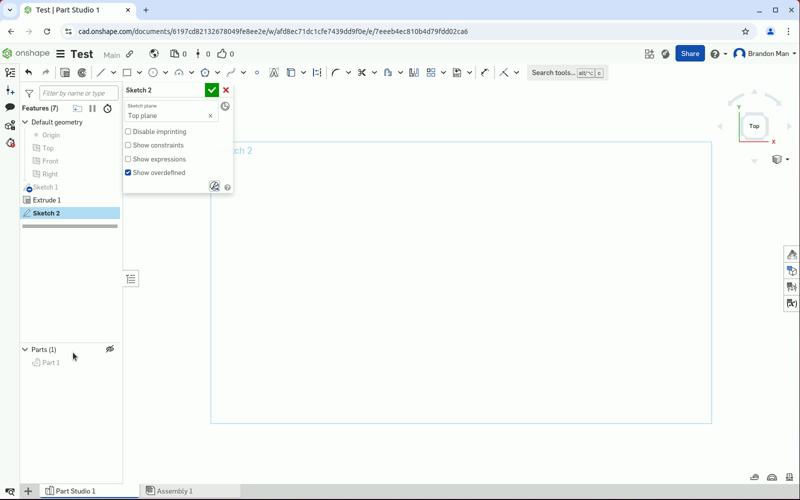
key(l)
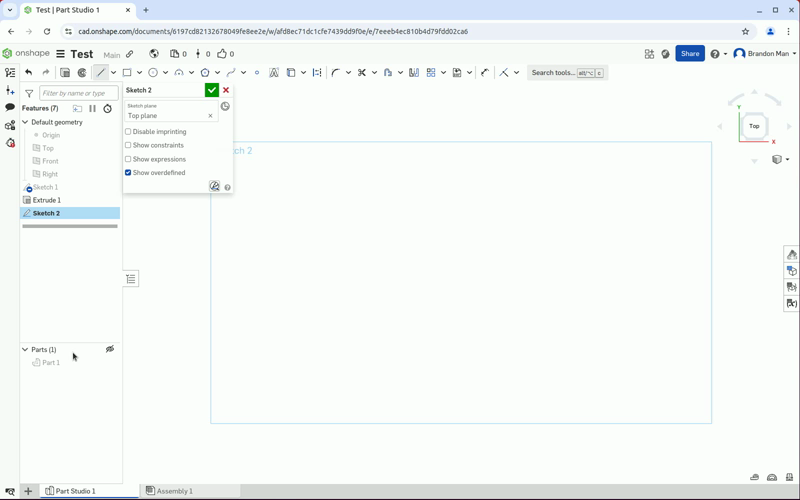
key_down(shift)
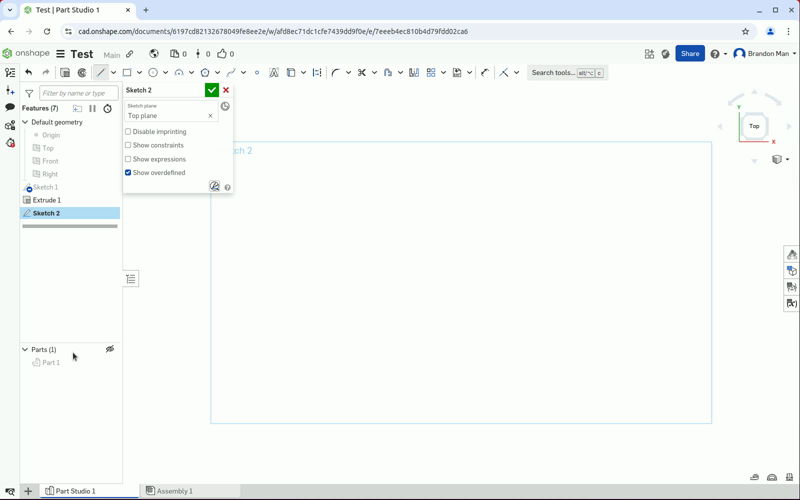
mouse_move(365, 309)
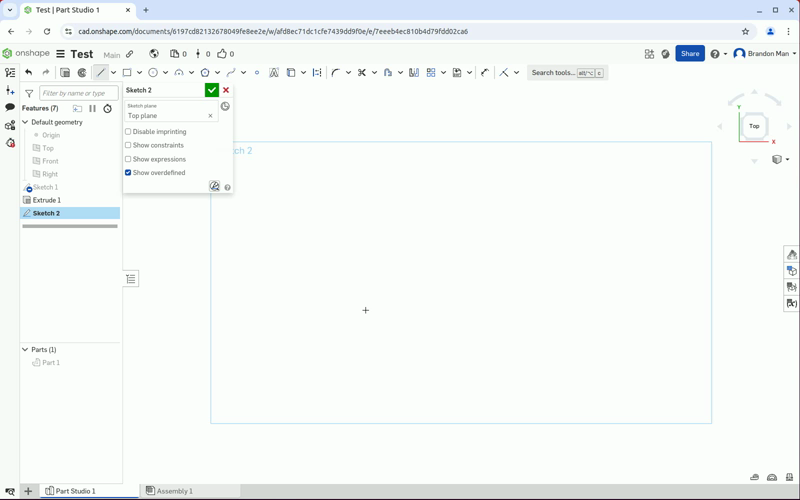
click(365, 309)
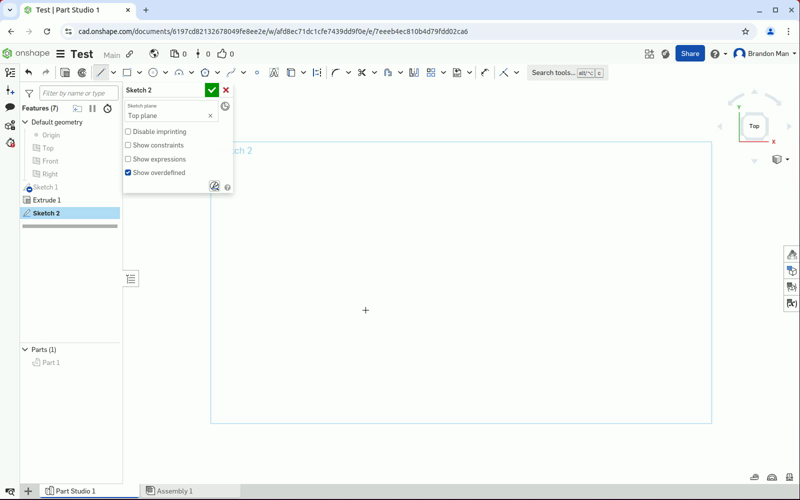
key_up(shift)
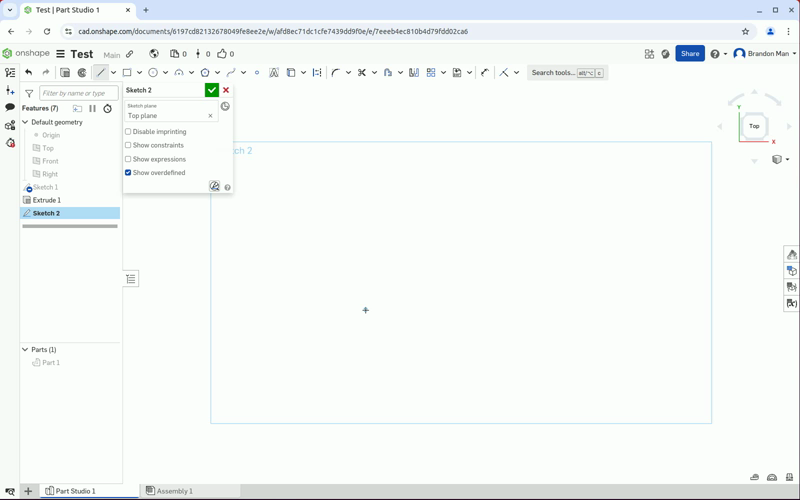
key_down(shift)
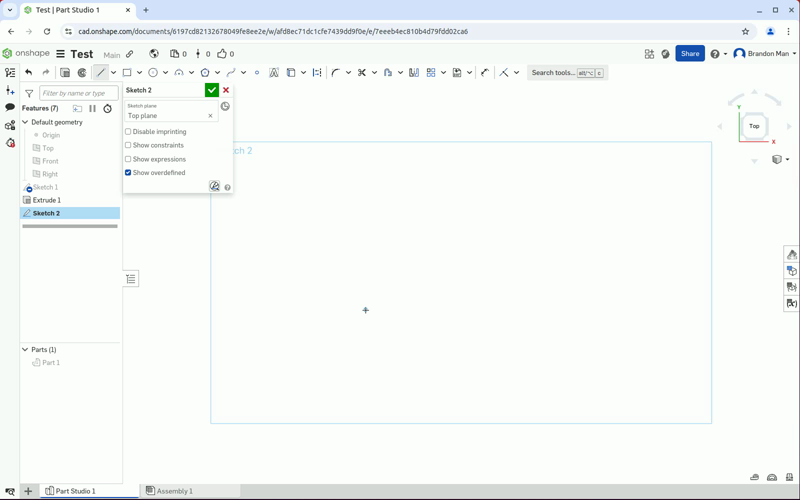
mouse_move(472, 309)
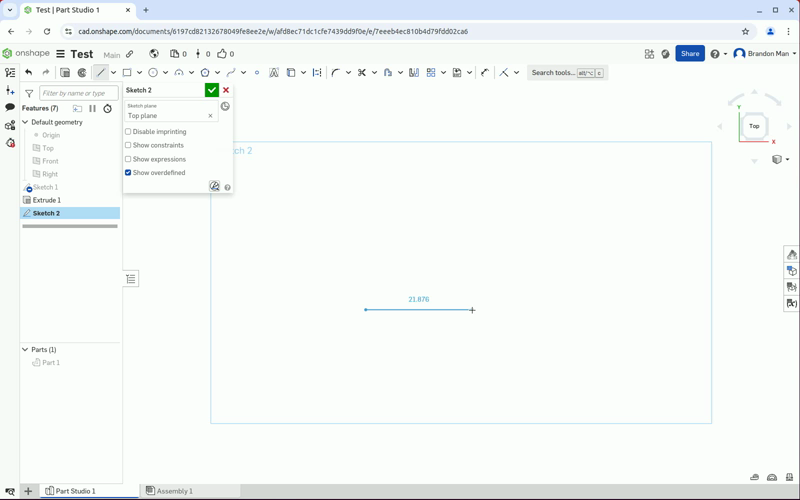
click(472, 309)
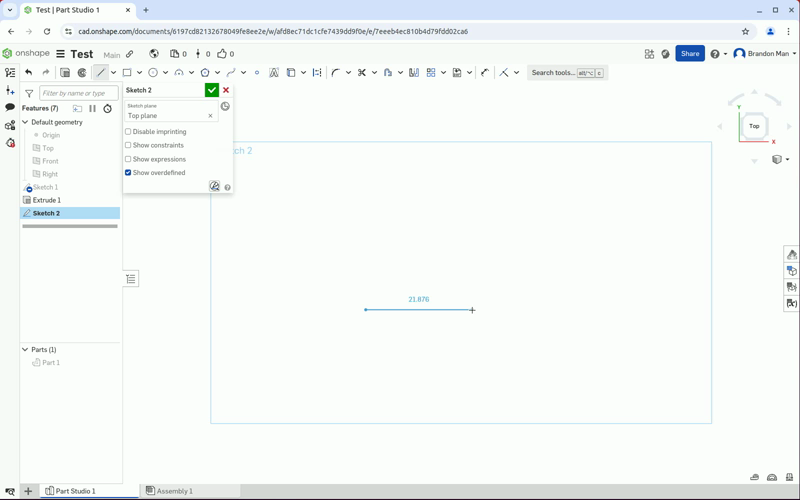
key_up(shift)
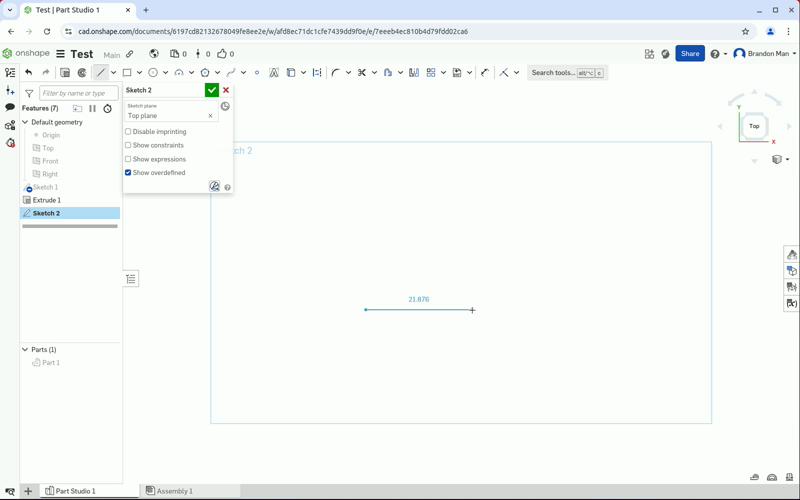
key_down(shift)
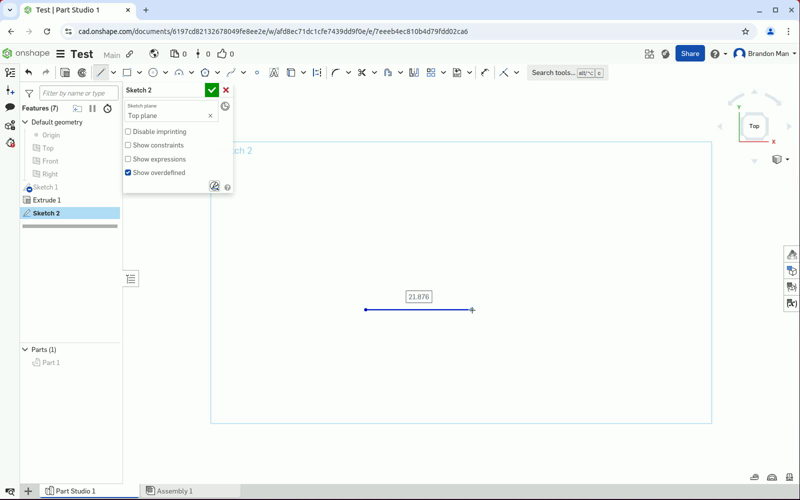
mouse_move(472, 239)
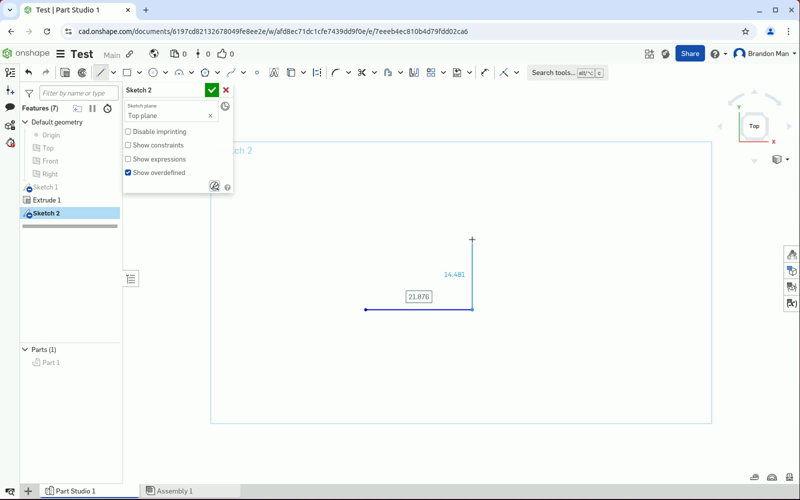
click(472, 239)
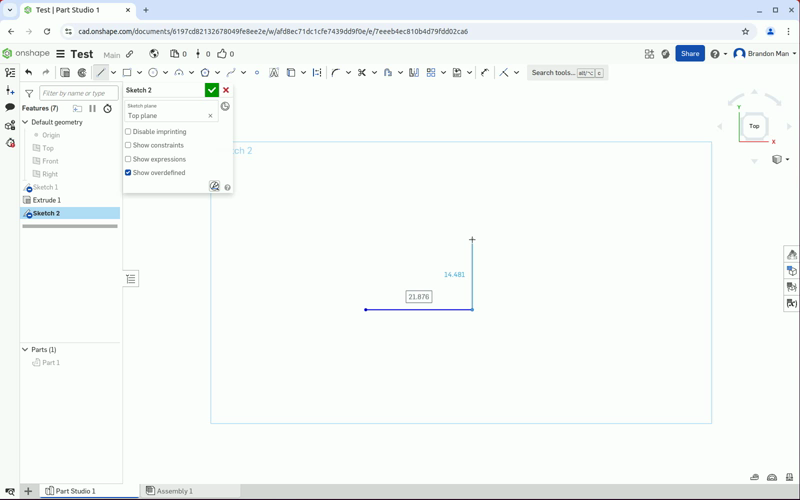
key_up(shift)
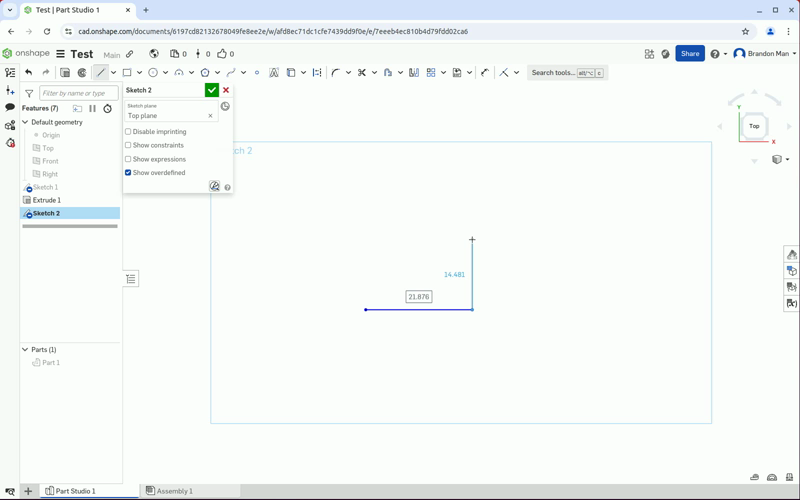
key_down(shift)
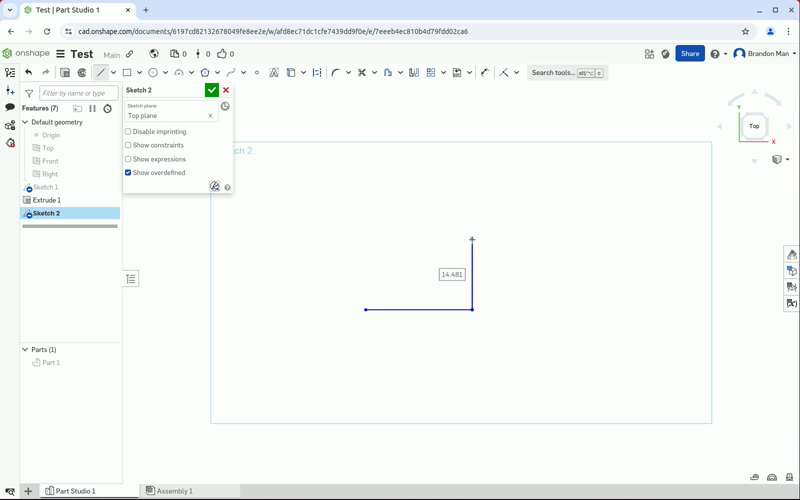
mouse_move(365, 239)
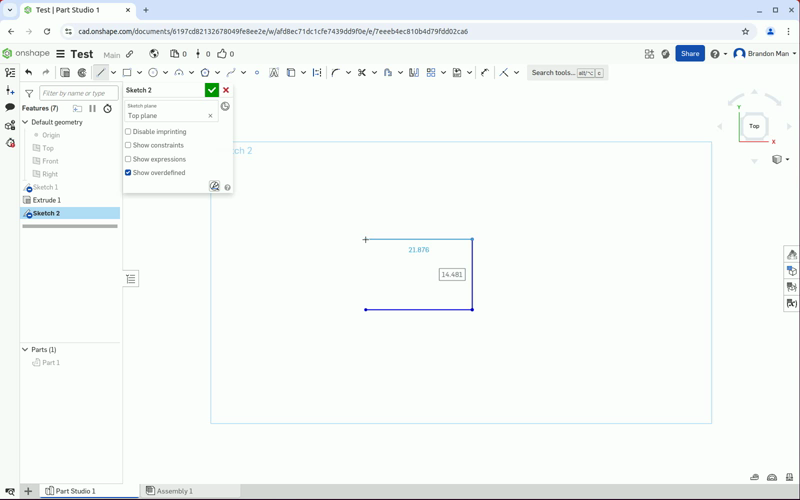
click(365, 239)
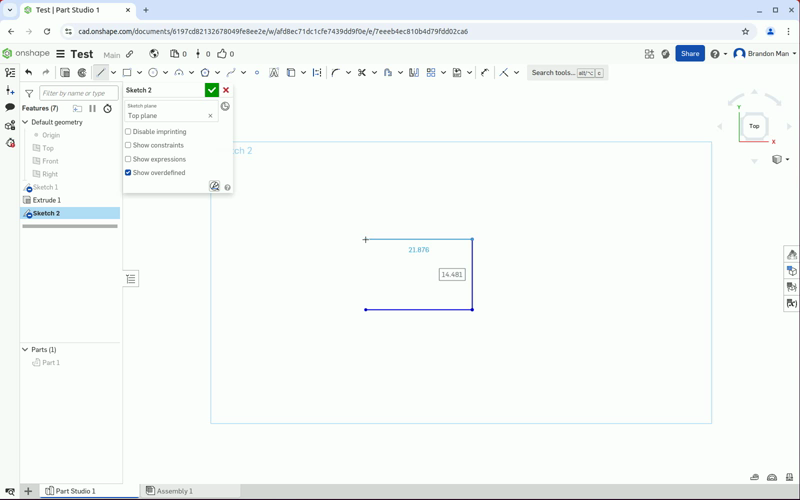
key_up(shift)
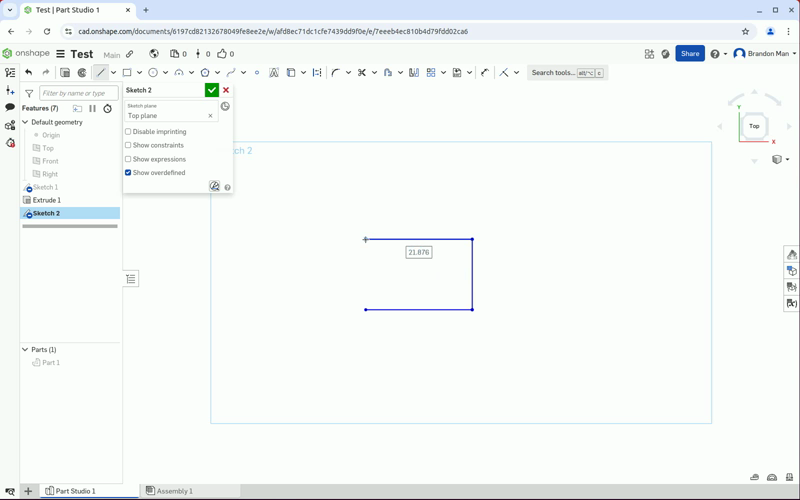
key_down(shift)
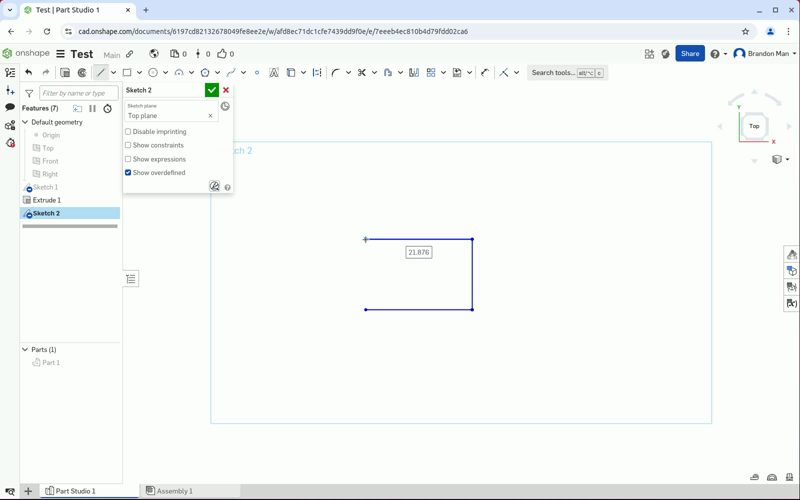
mouse_move(365, 309)
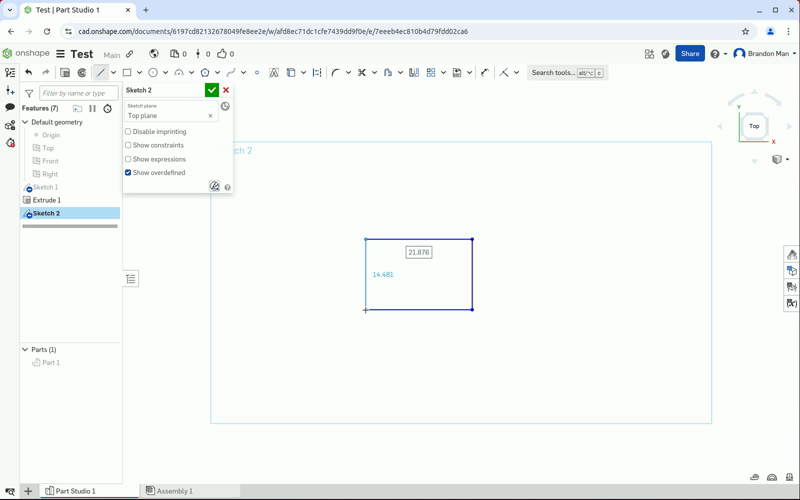
key_up(shift)
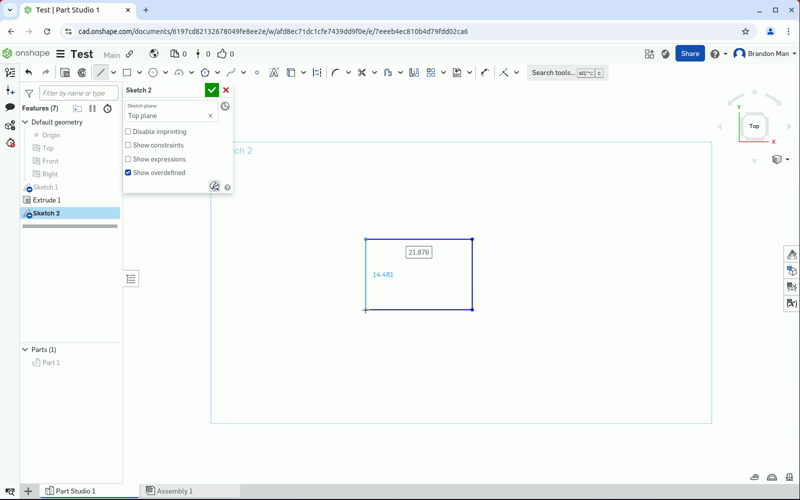
click(365, 309)
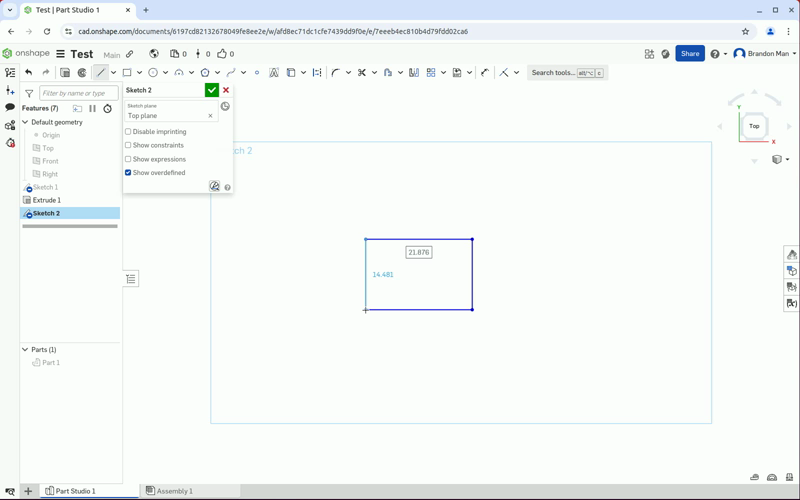
key(esc)
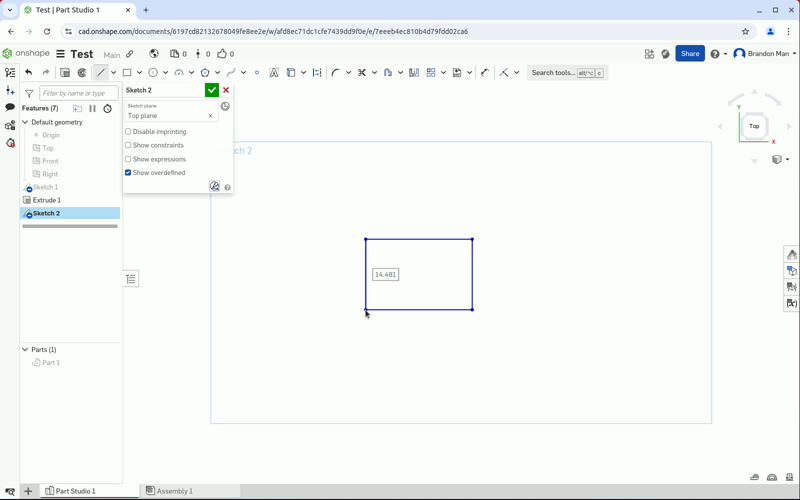
mouse_move(399, 292)
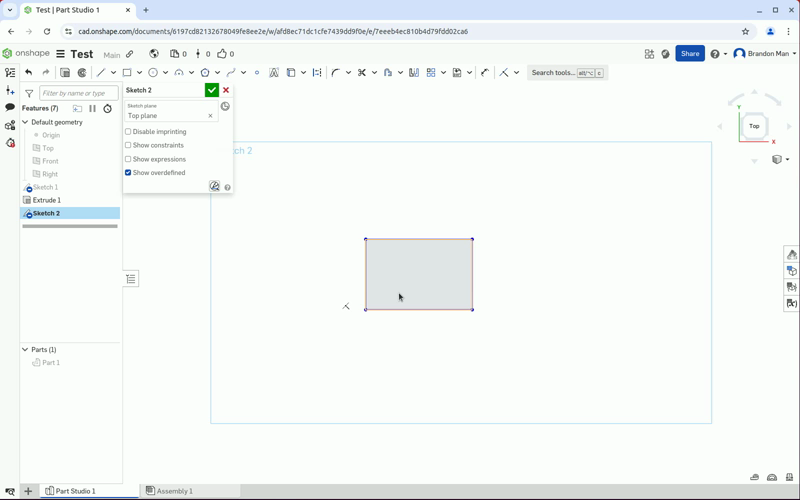
click(399, 292)
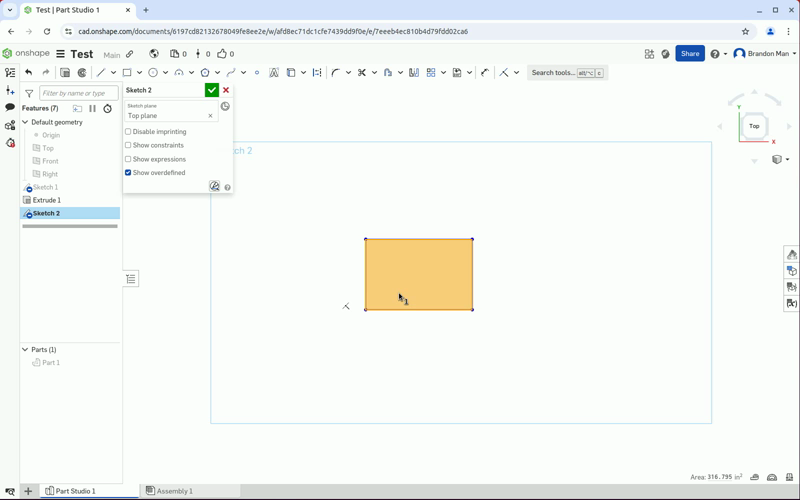
mouse_move(73, 352)
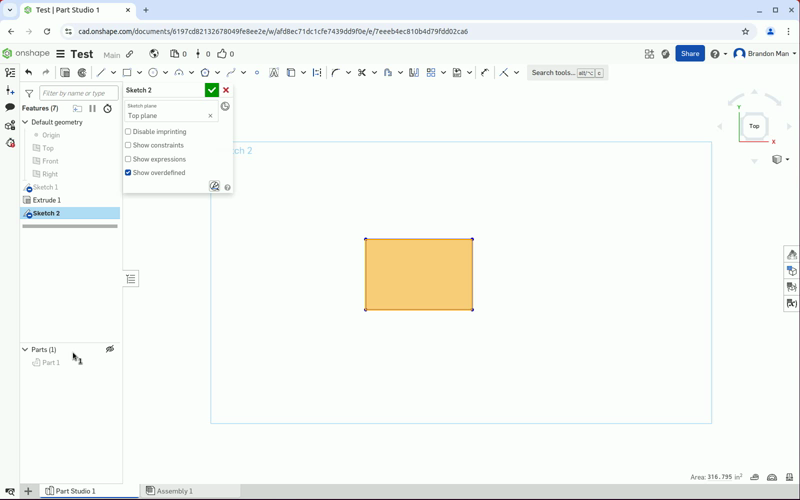
key(shift+y)
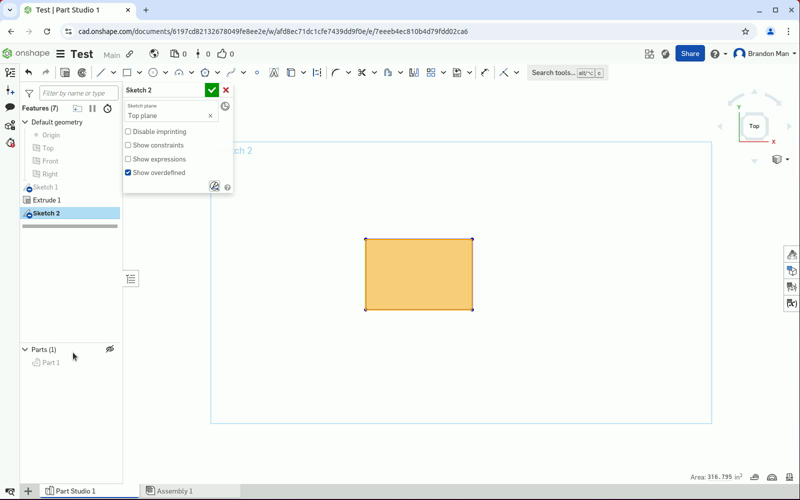
key(shift+e)
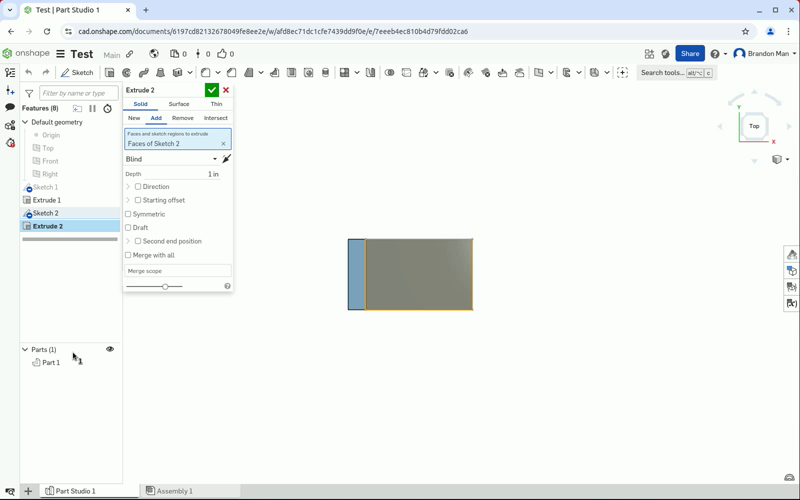
mouse_move(143, 106)
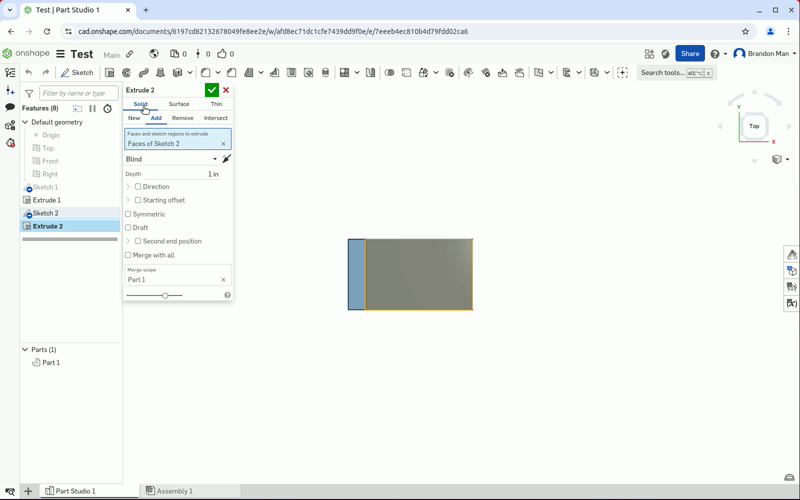
click(143, 106)
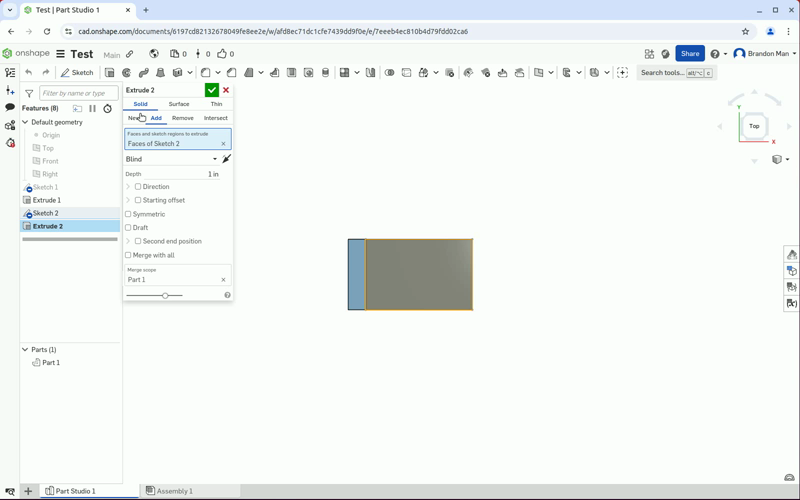
mouse_move(137, 120)
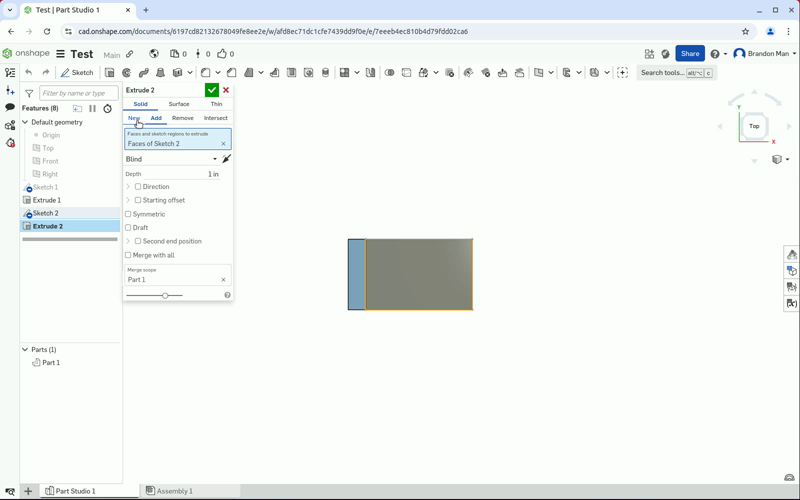
click(137, 120)
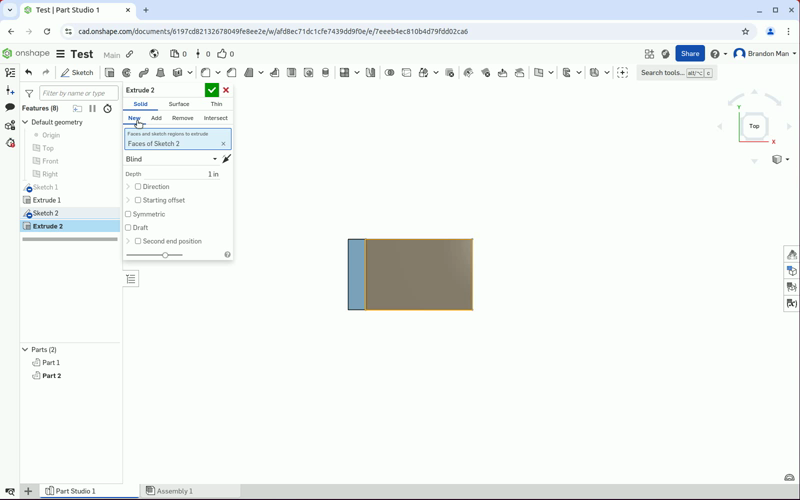
key(tab, 4)
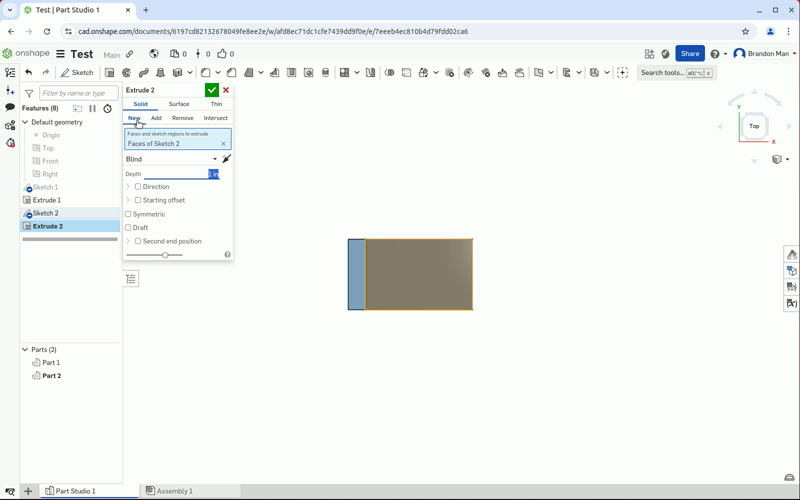
text(0.722)
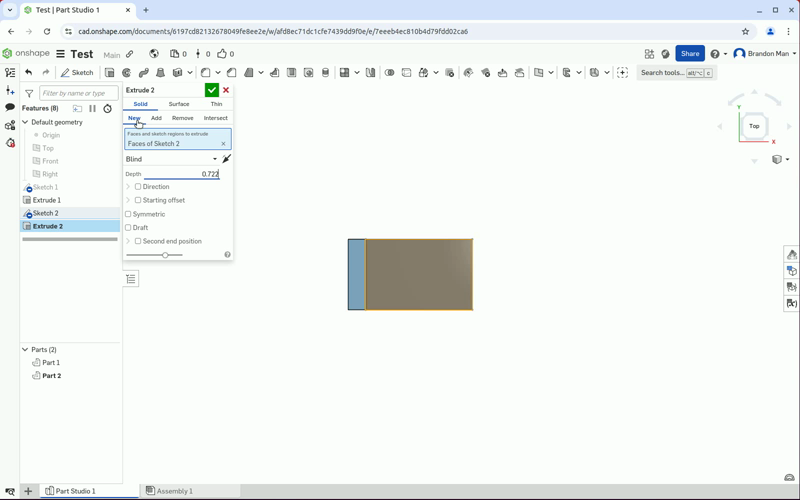
key(enter)
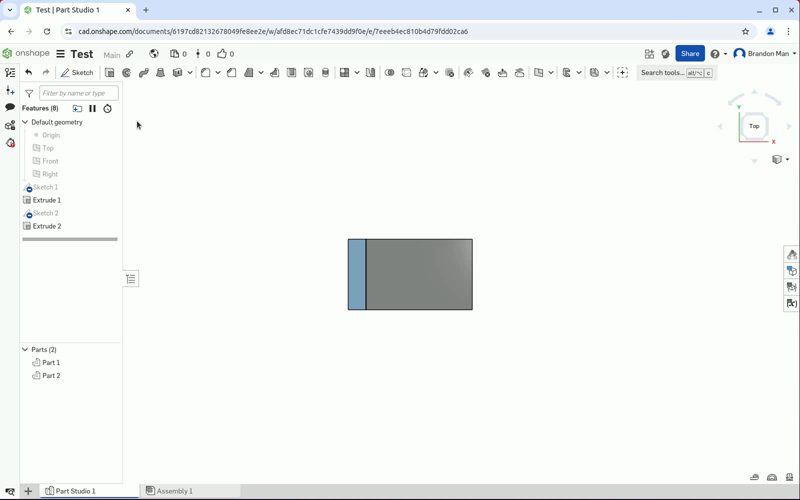
key(shift+h)
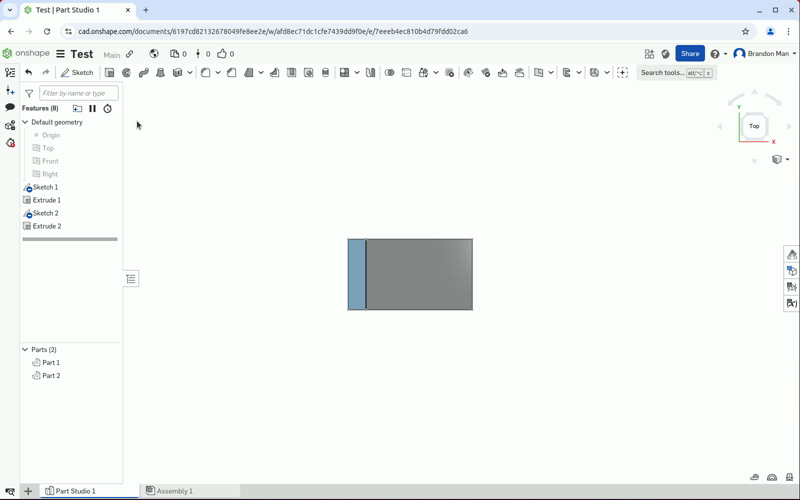
key(shift+h)
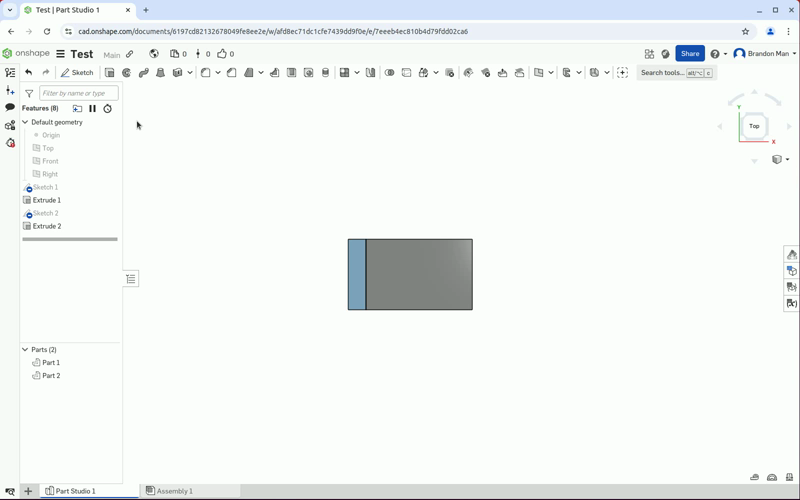
mouse_move(73, 189)
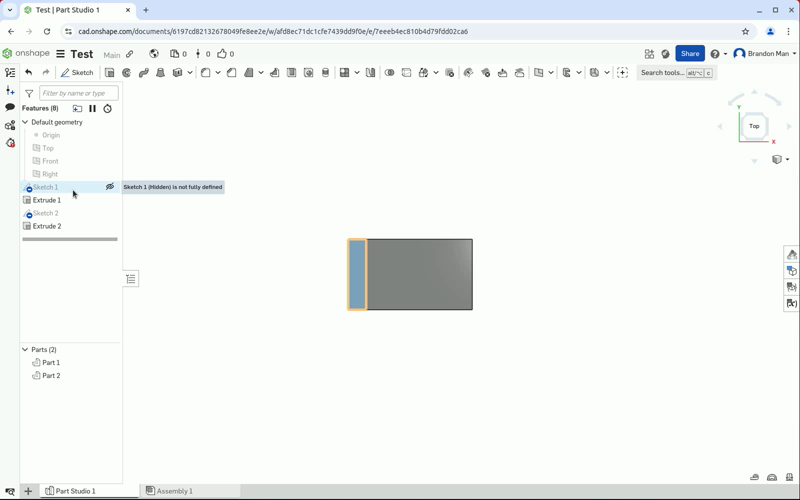
click(73, 189)
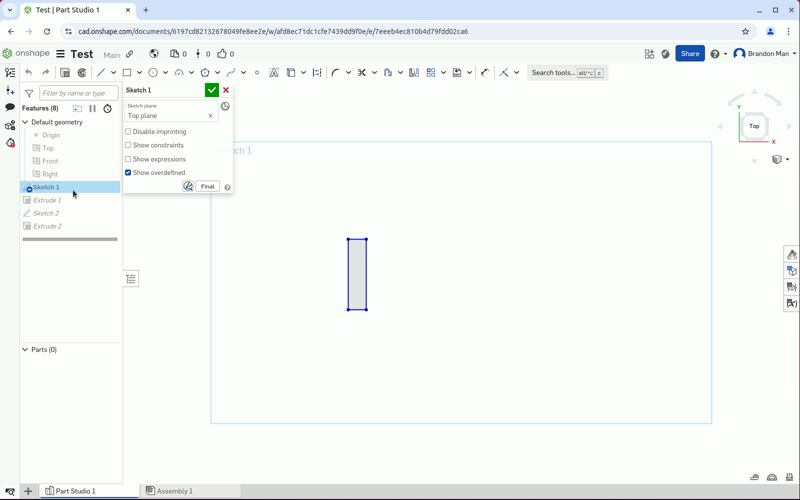
mouse_move(229, 92)
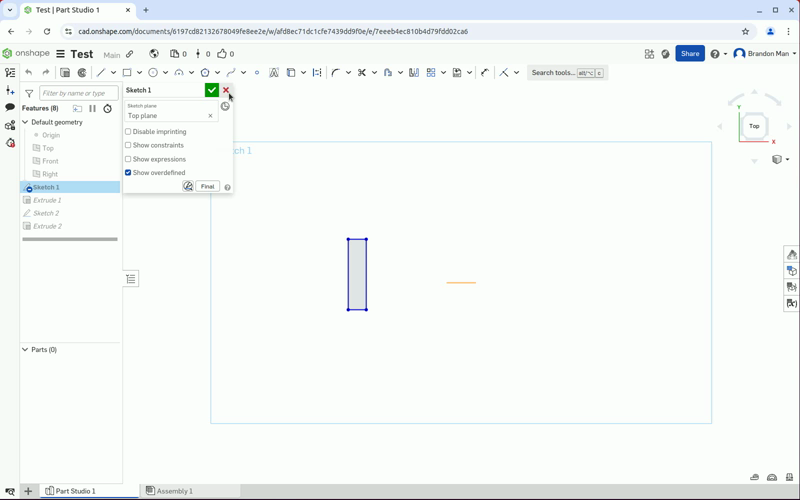
click(229, 92)
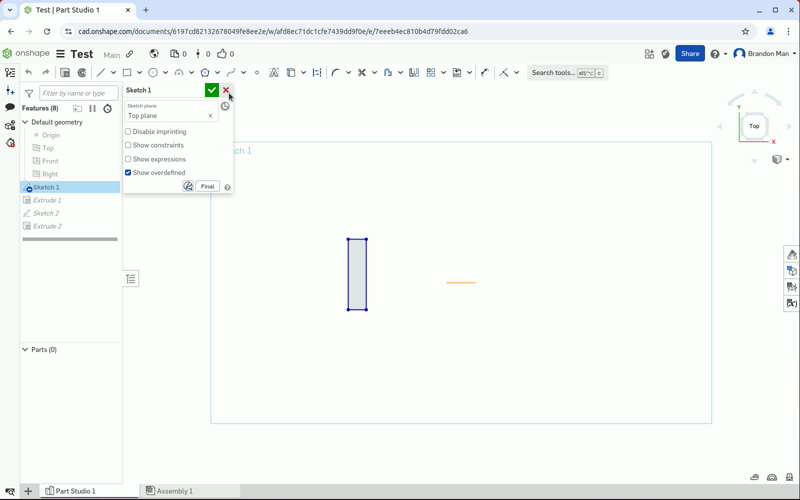
key(shift+s)
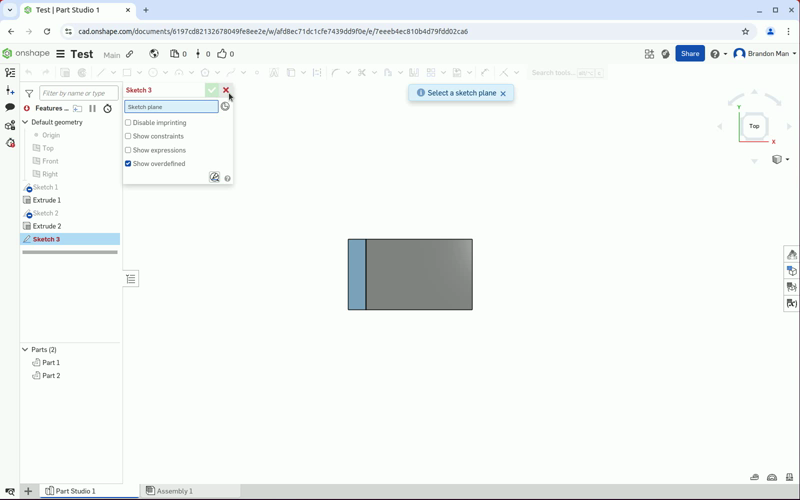
mouse_move(73, 150)
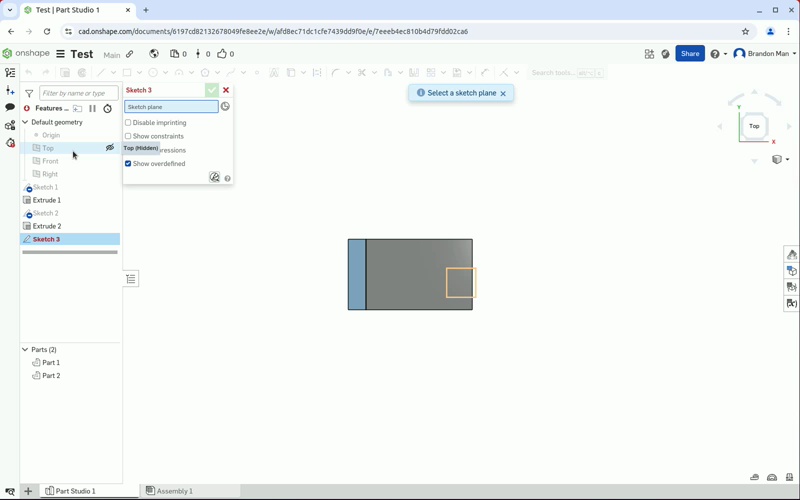
click(73, 150)
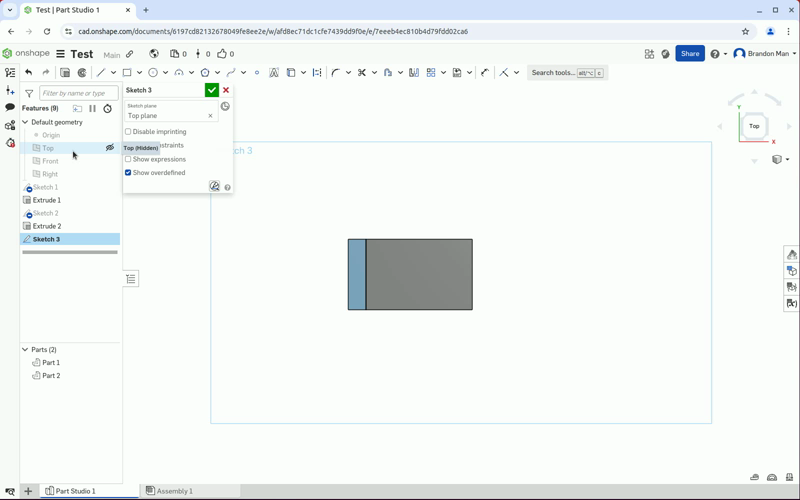
mouse_move(73, 352)
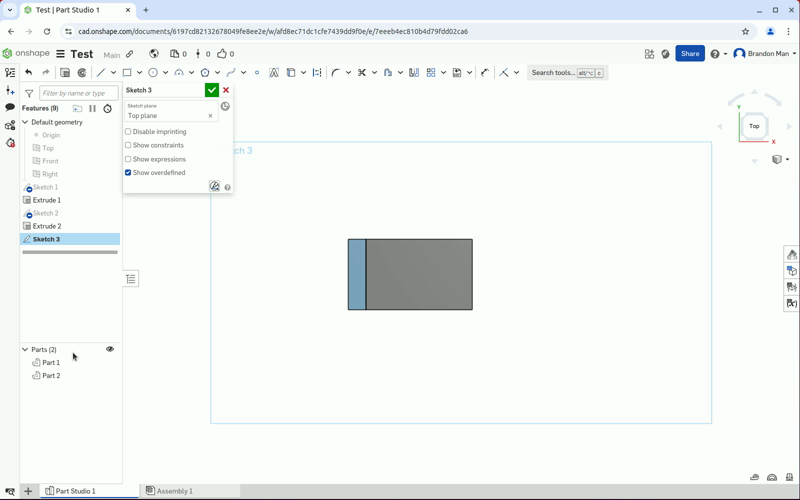
key(y)
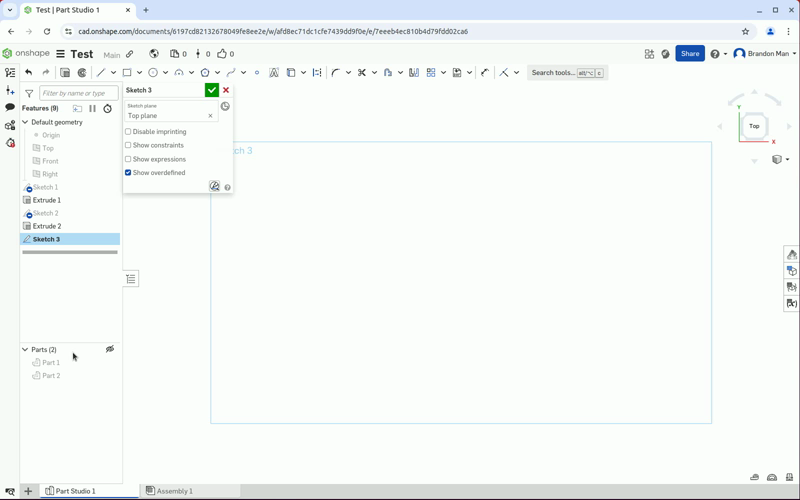
key(l)
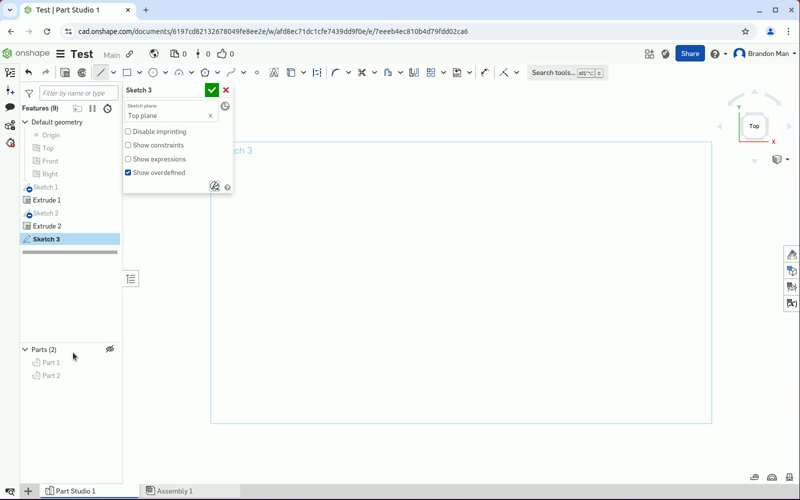
key_down(shift)
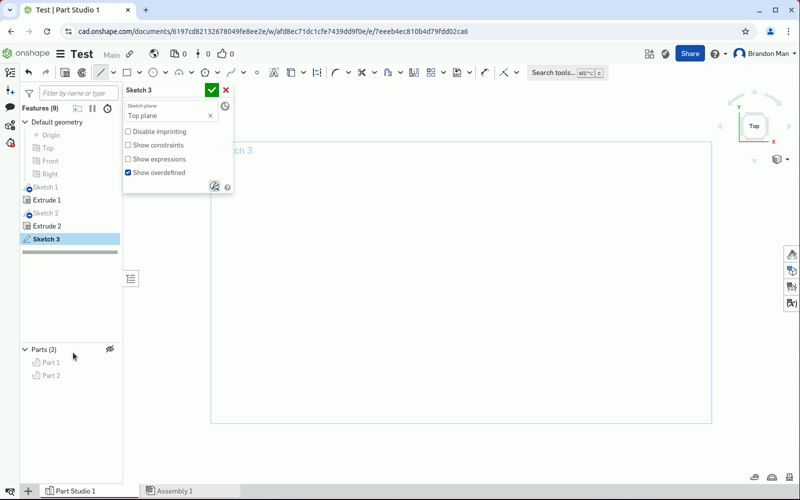
mouse_move(349, 309)
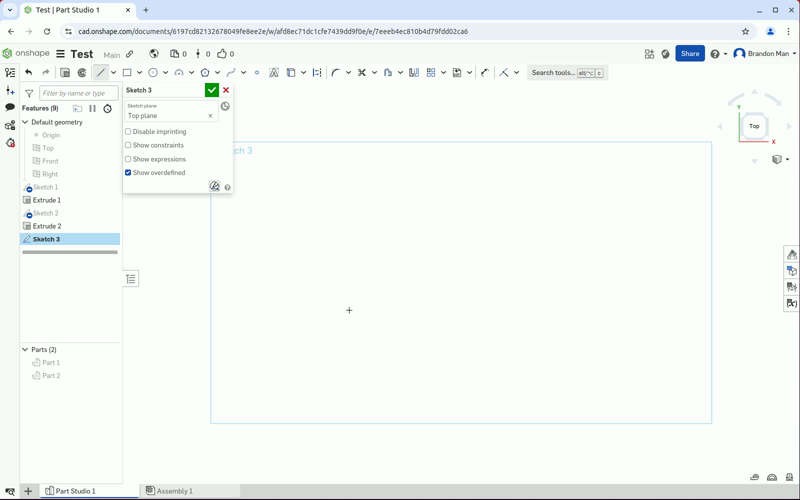
click(349, 309)
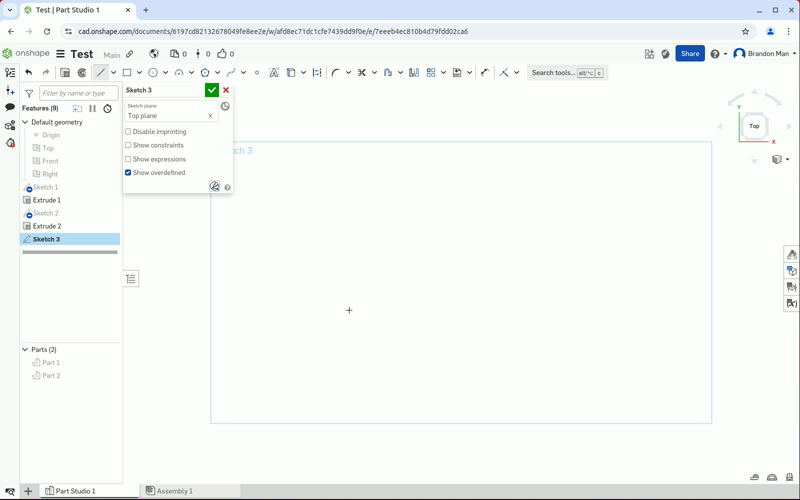
key_up(shift)
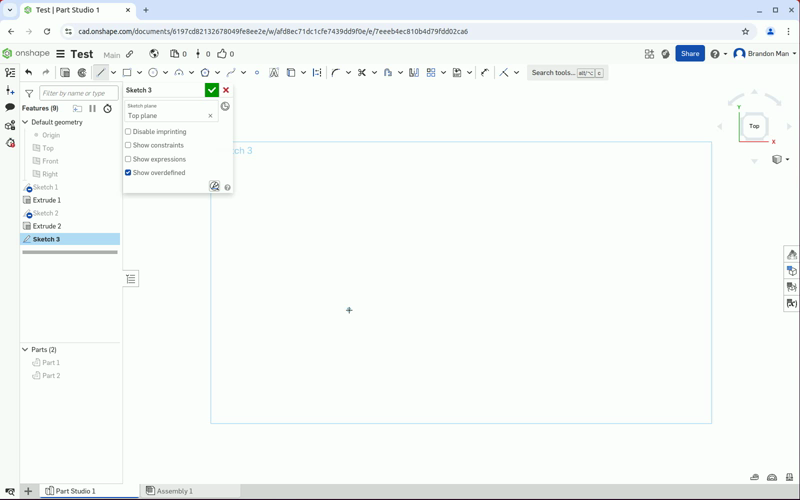
key_down(shift)
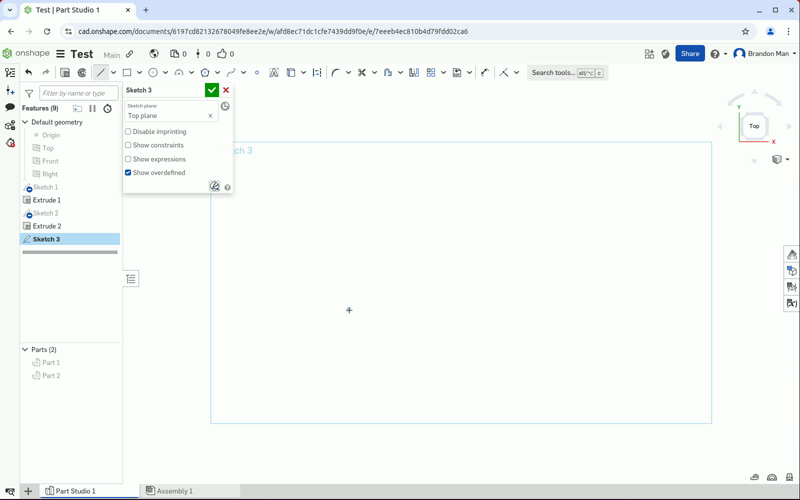
mouse_move(470, 309)
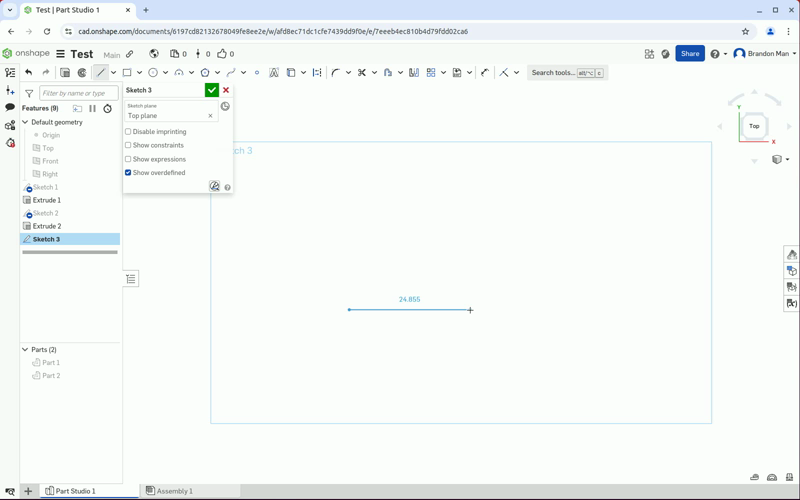
click(470, 309)
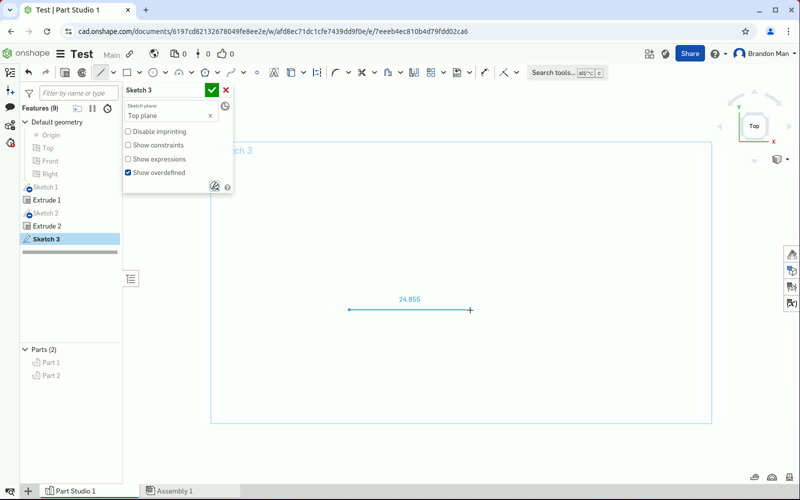
key_up(shift)
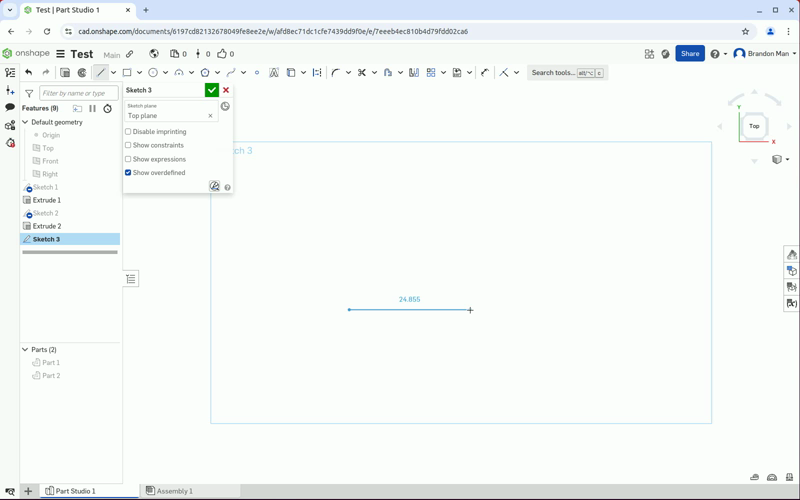
key_down(shift)
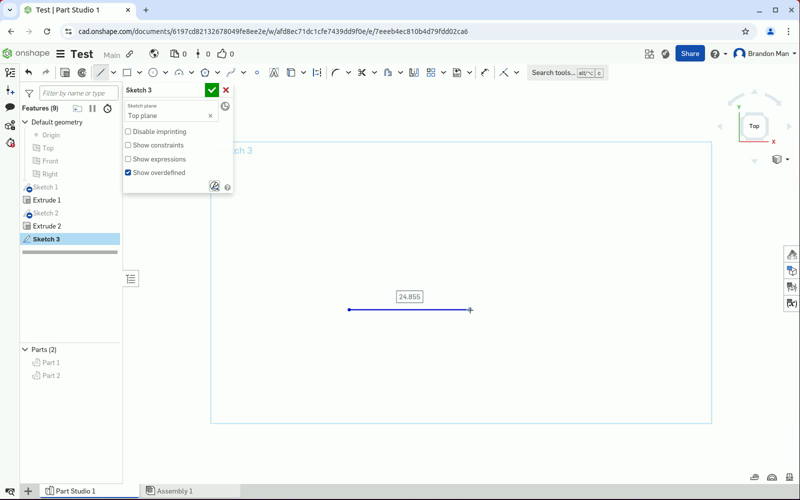
mouse_move(470, 242)
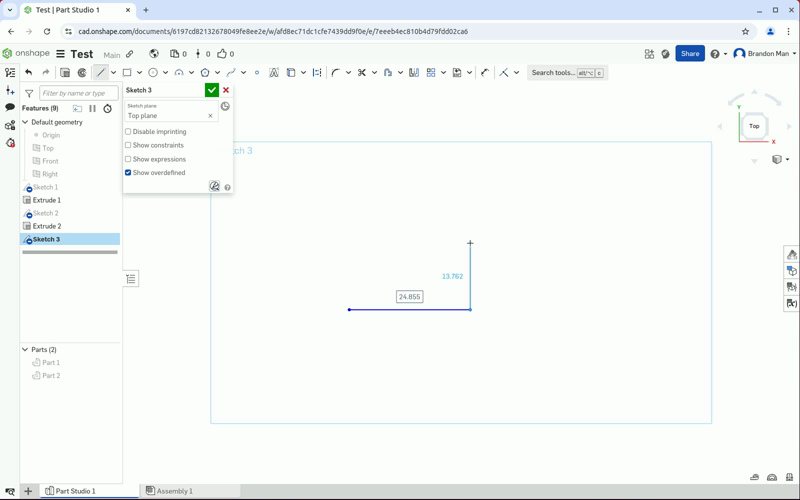
click(470, 242)
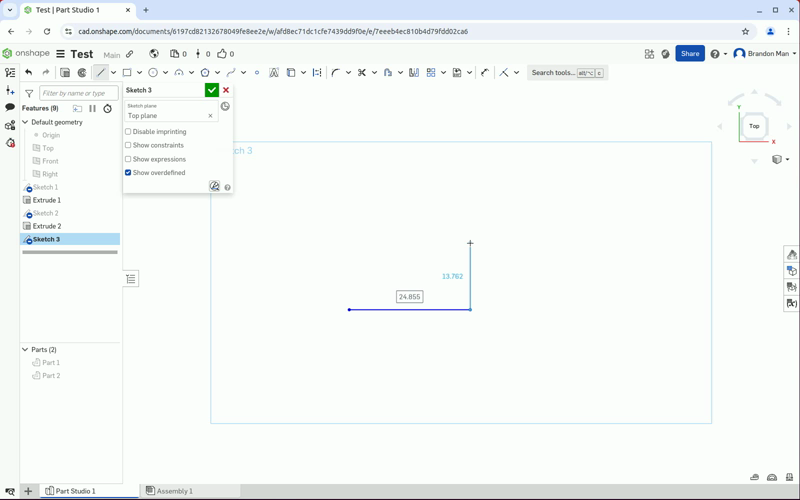
key_up(shift)
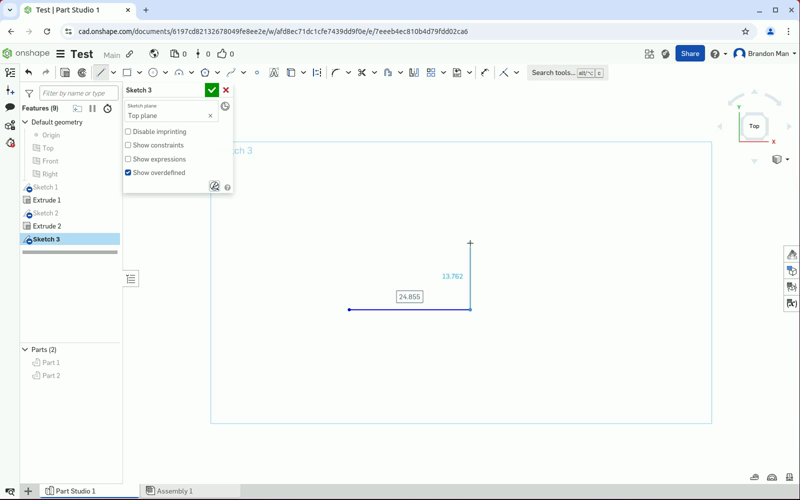
key_down(shift)
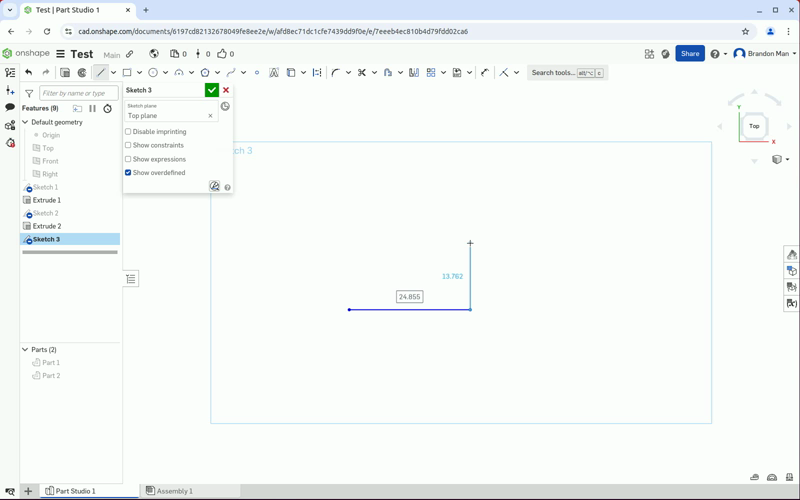
mouse_move(349, 242)
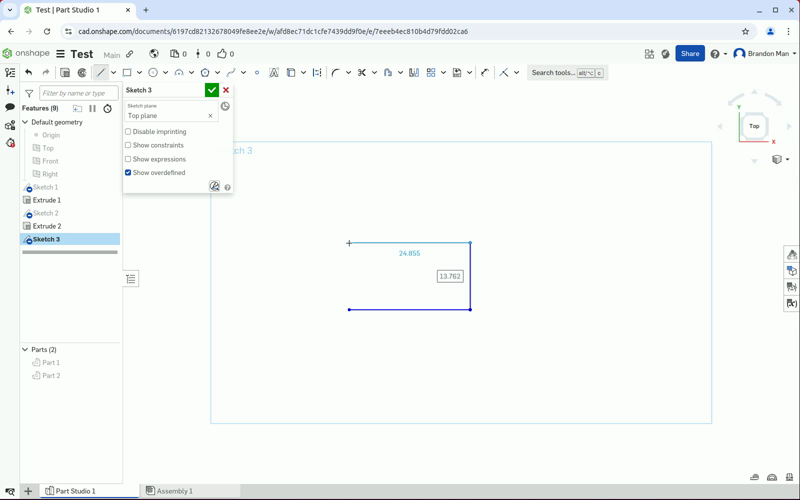
click(349, 242)
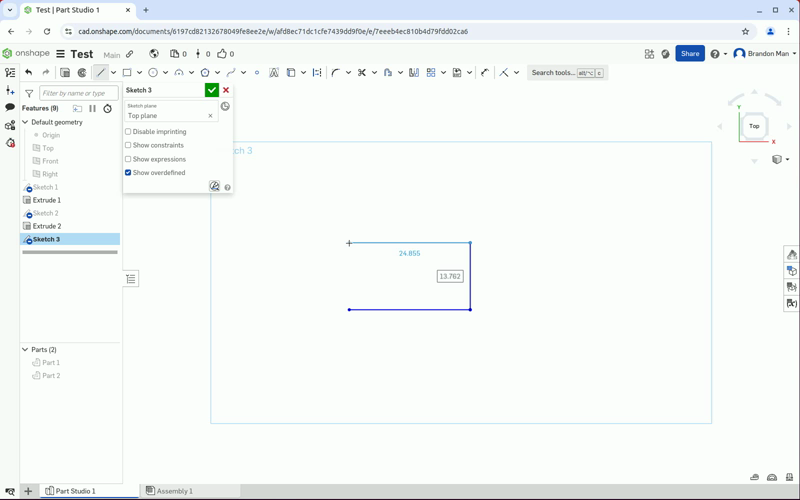
key_up(shift)
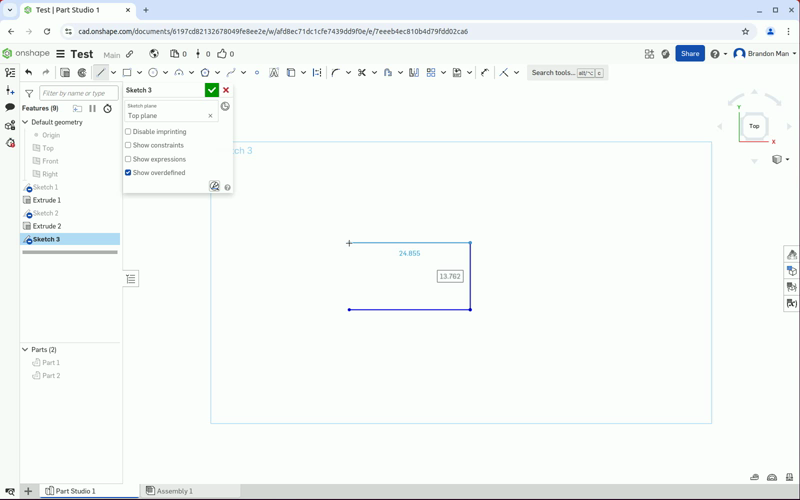
key_down(shift)
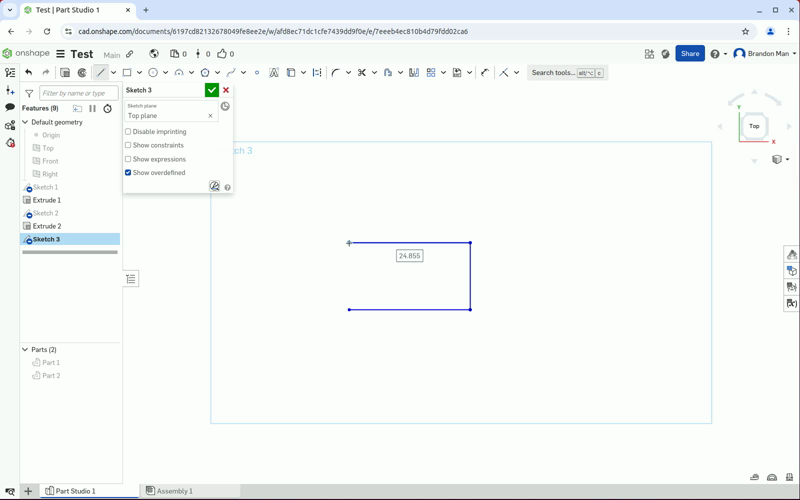
mouse_move(349, 309)
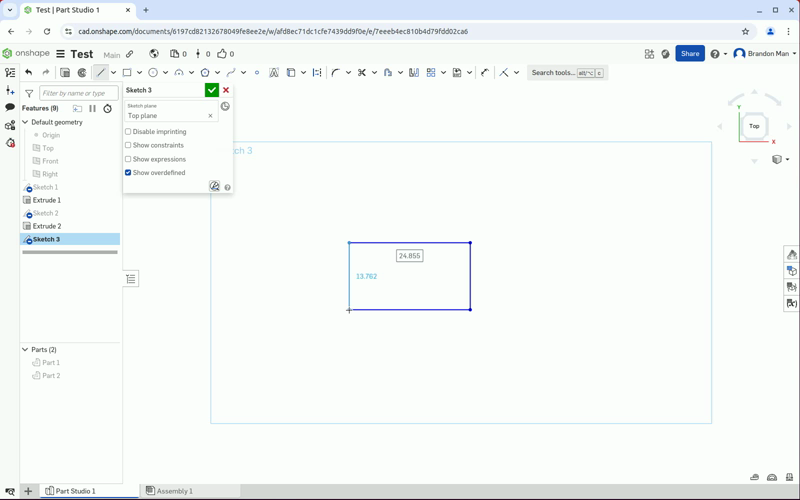
key_up(shift)
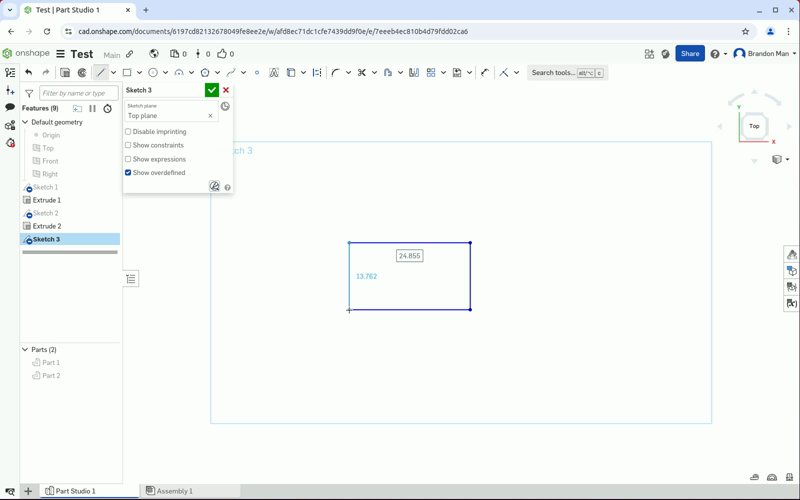
click(349, 309)
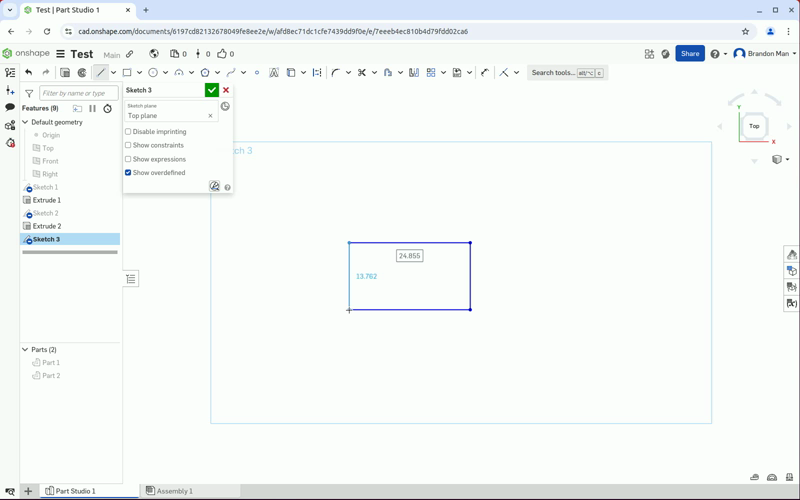
key(esc)
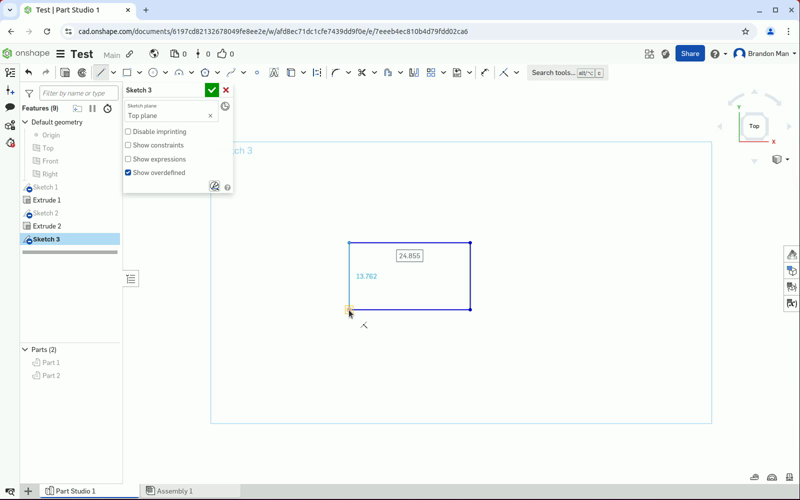
mouse_move(362, 301)
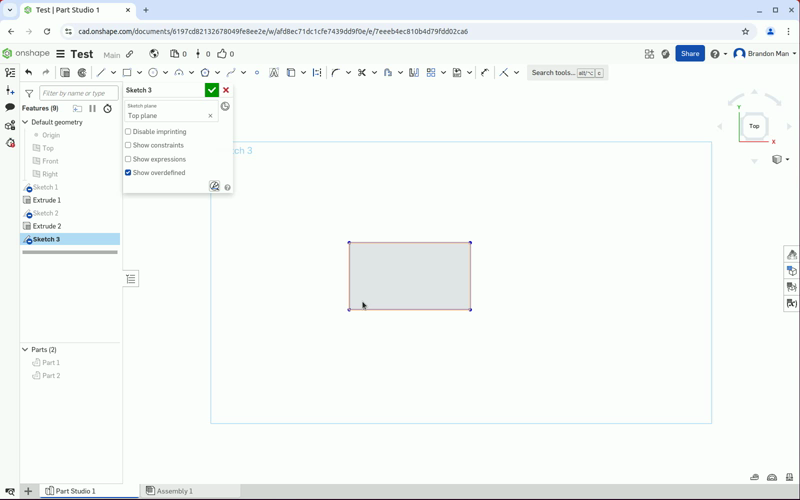
click(362, 301)
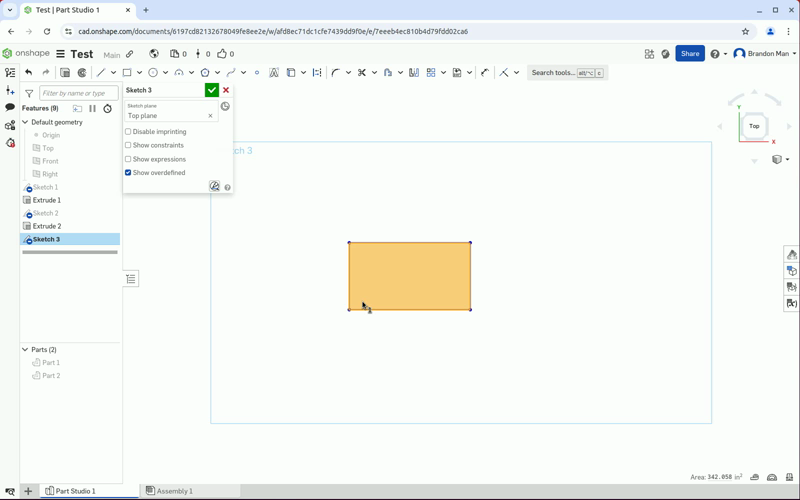
mouse_move(73, 352)
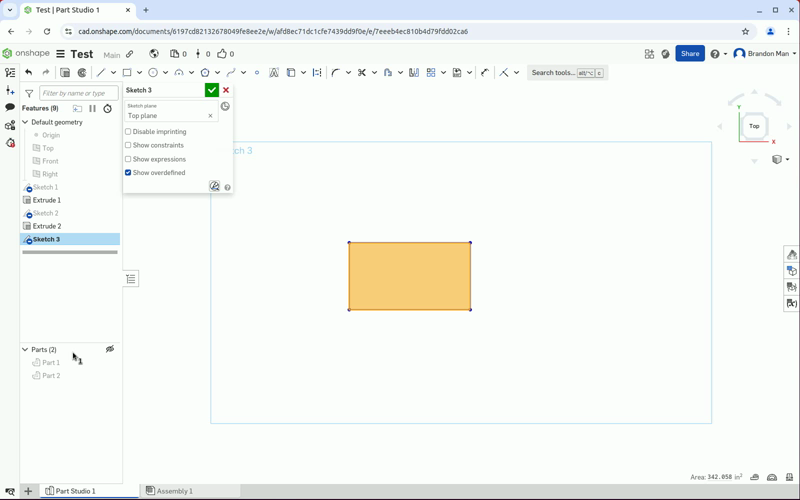
key(shift+y)
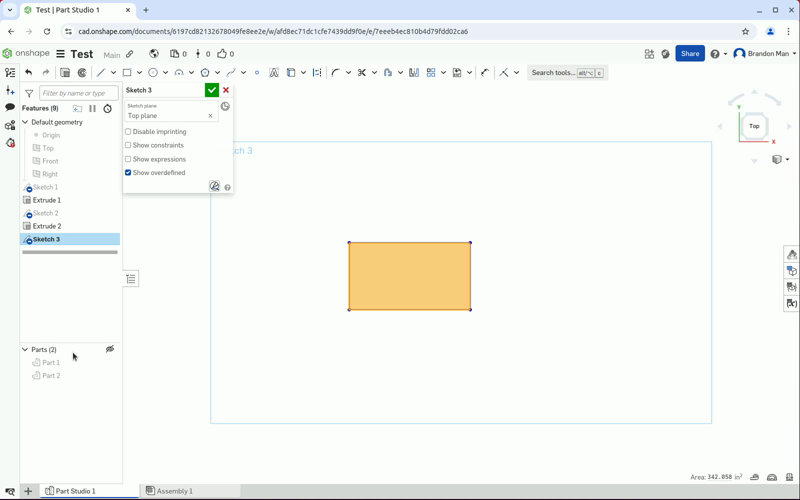
key(shift+e)
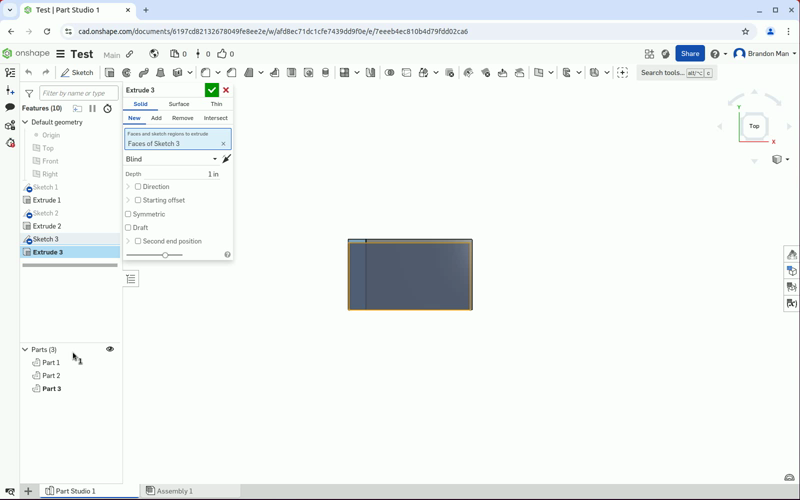
mouse_move(143, 106)
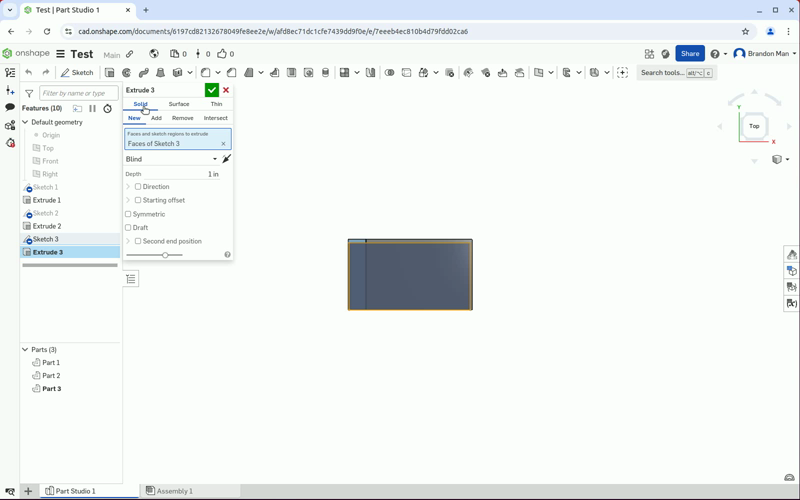
click(143, 106)
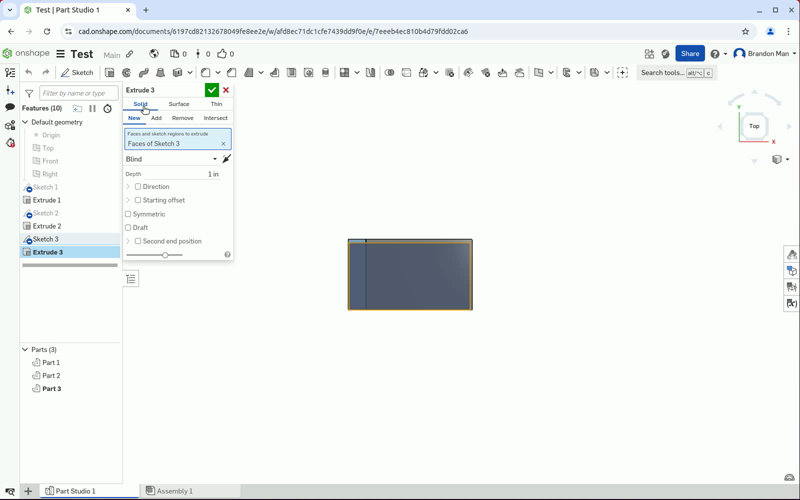
mouse_move(137, 120)
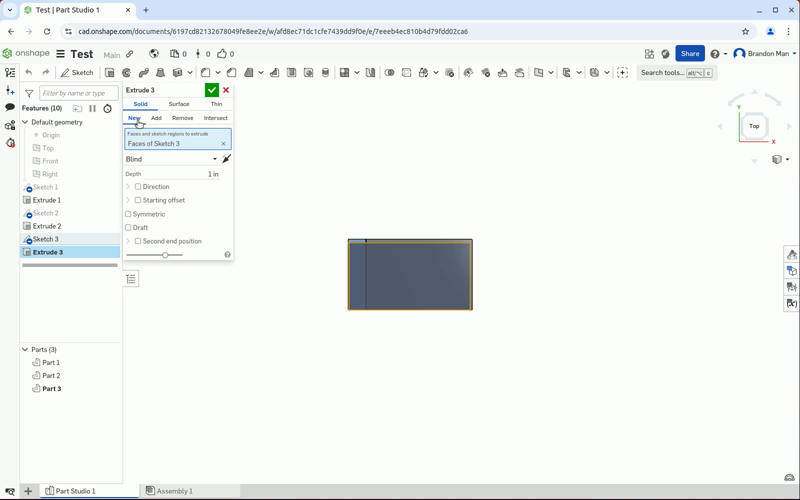
click(137, 120)
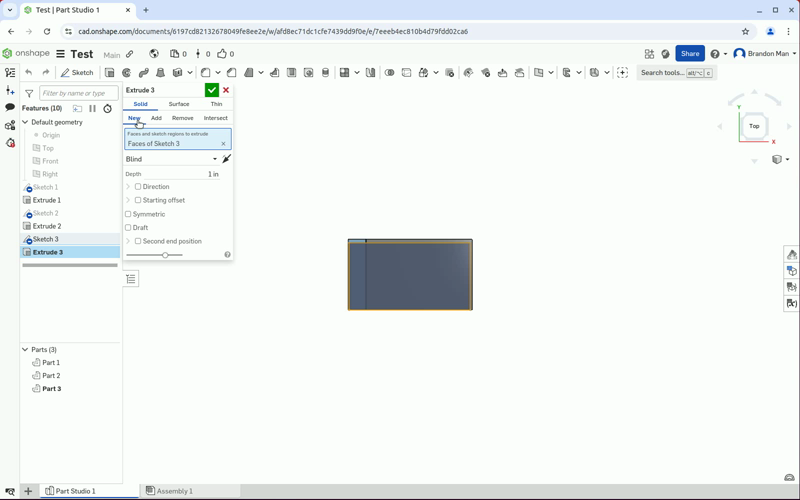
key(tab, 4)
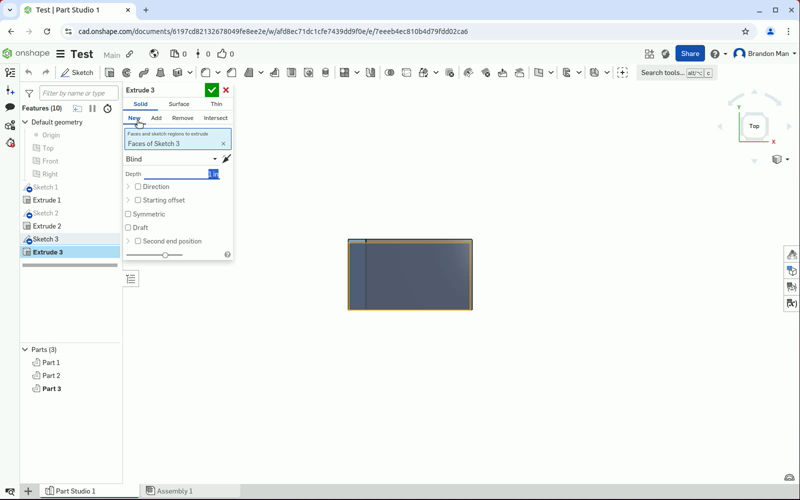
text(1.444)
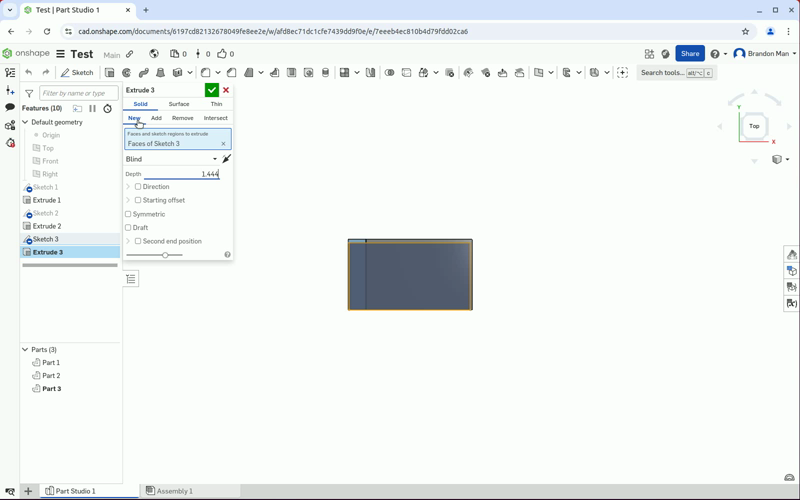
key(enter)
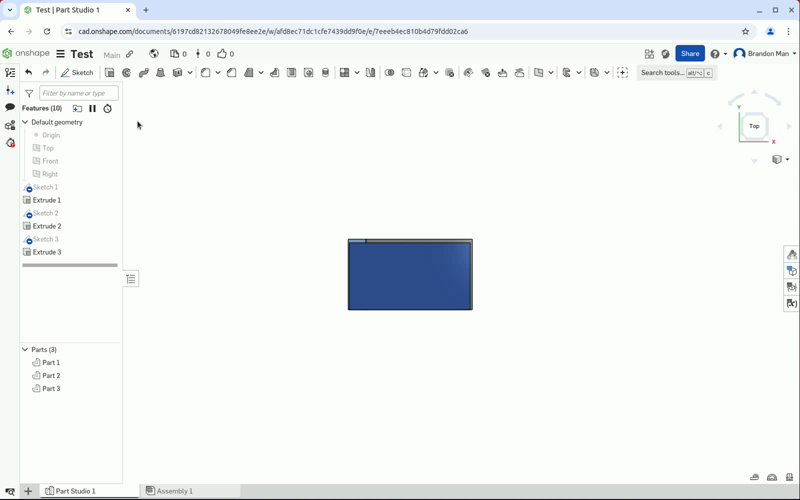
key(shift+h)
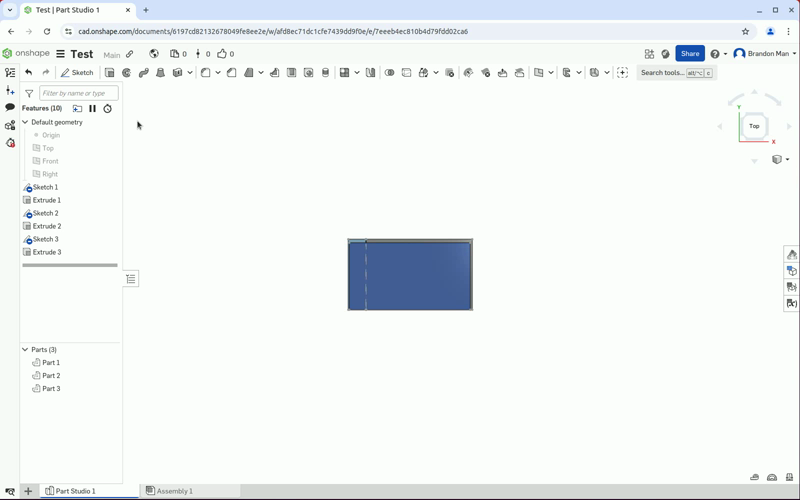
key(shift+h)
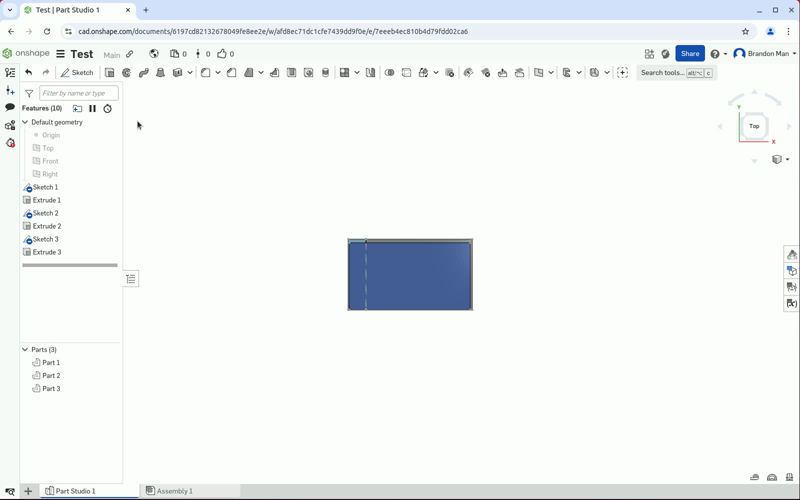
key(shift+7)
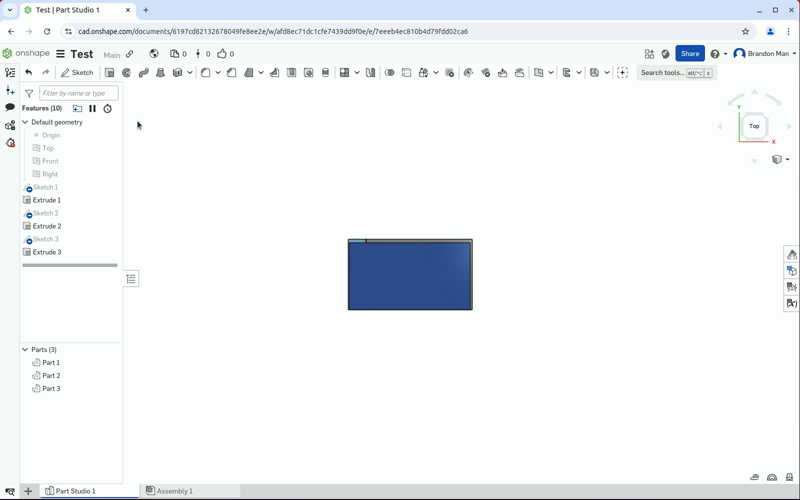
key(up, 3)
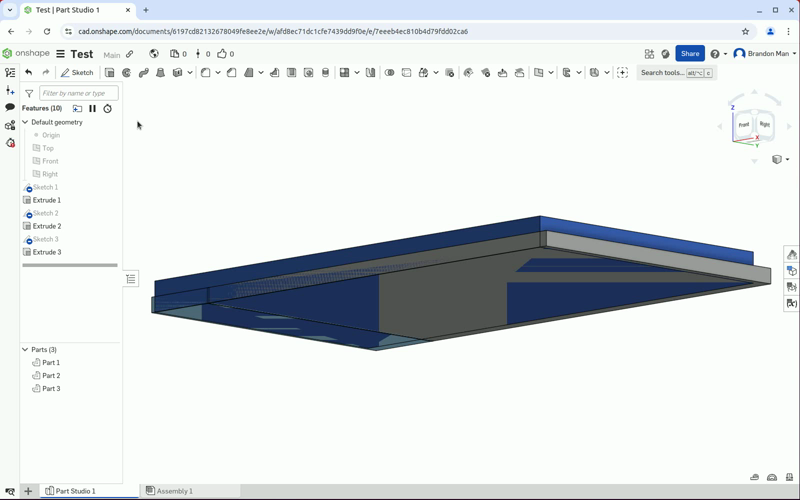
key(left, 3)
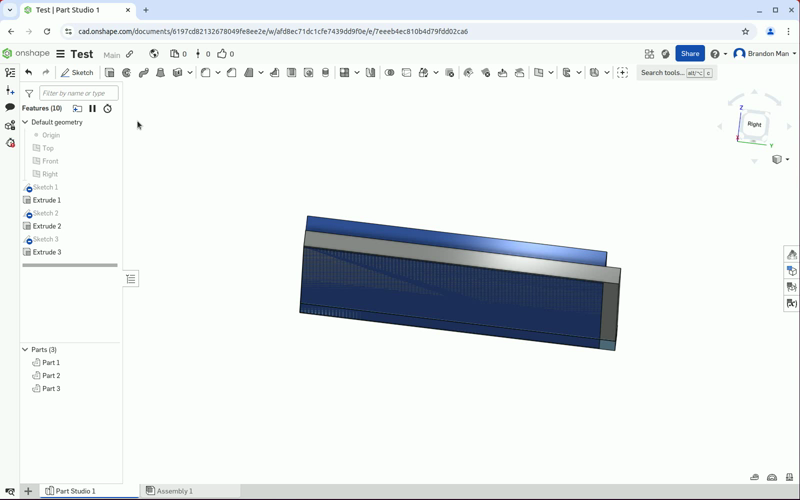
key(right, 3)
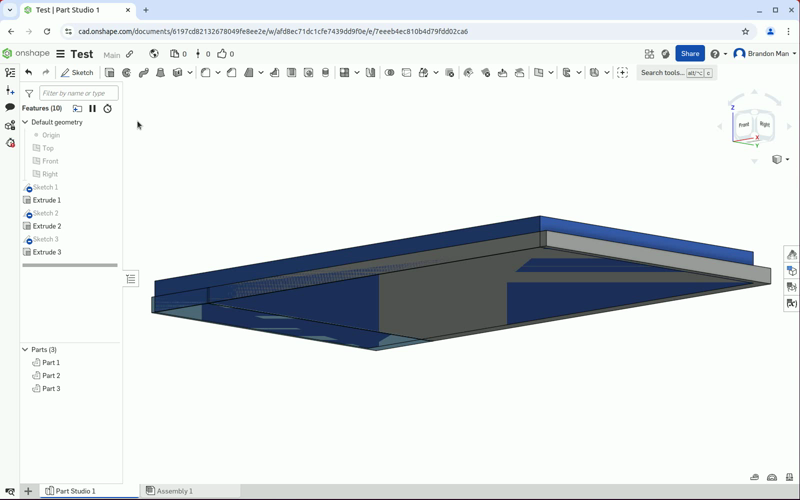
key(down, 3)
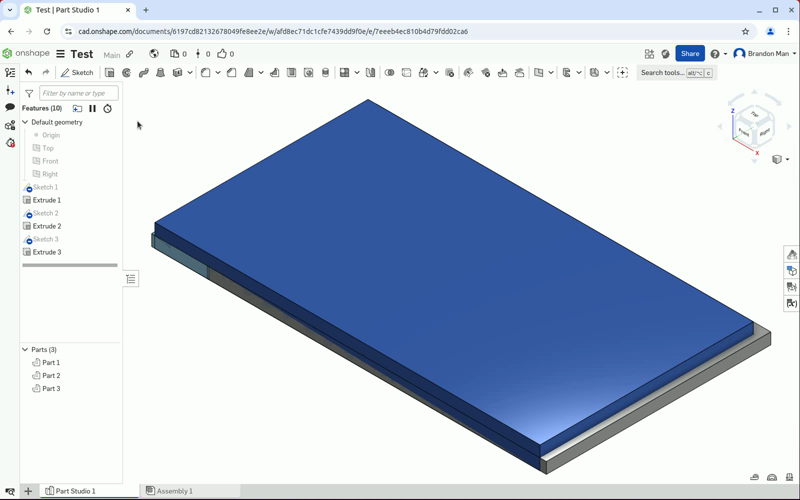
mouse_move(73, 189)
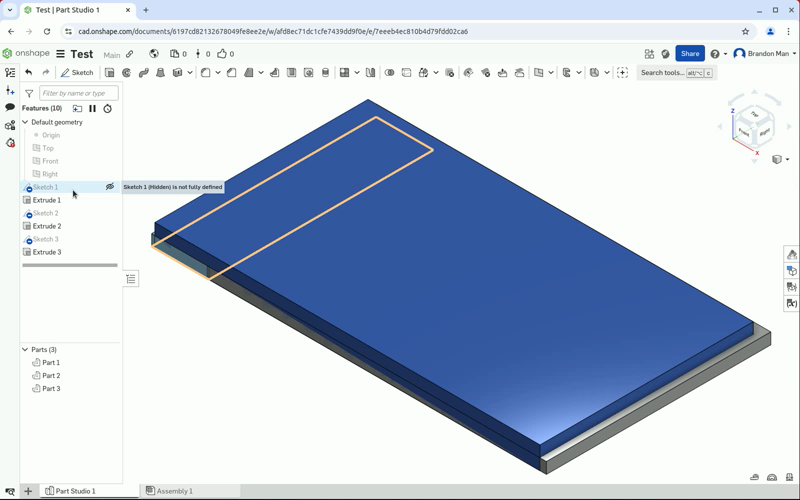
click(73, 189)